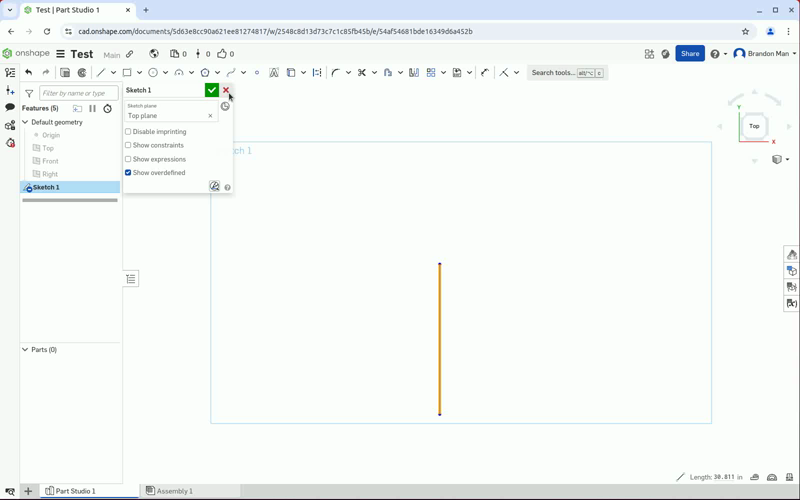
key(shift+h)
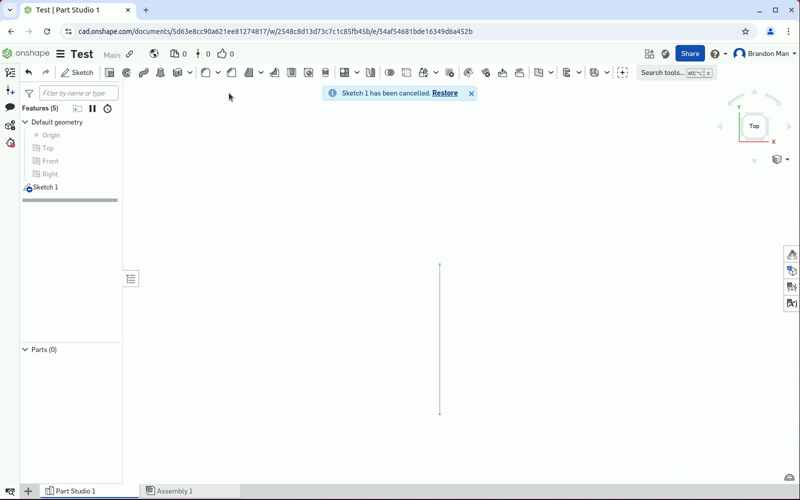
key(shift+s)
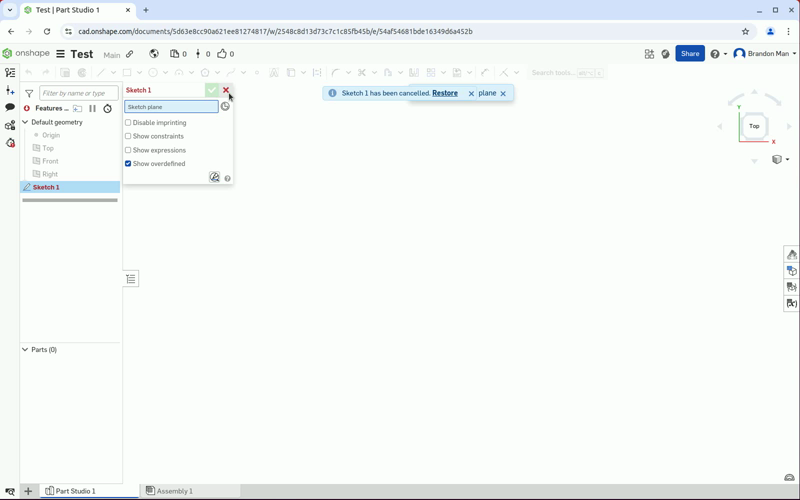
mouse_move(73, 150)
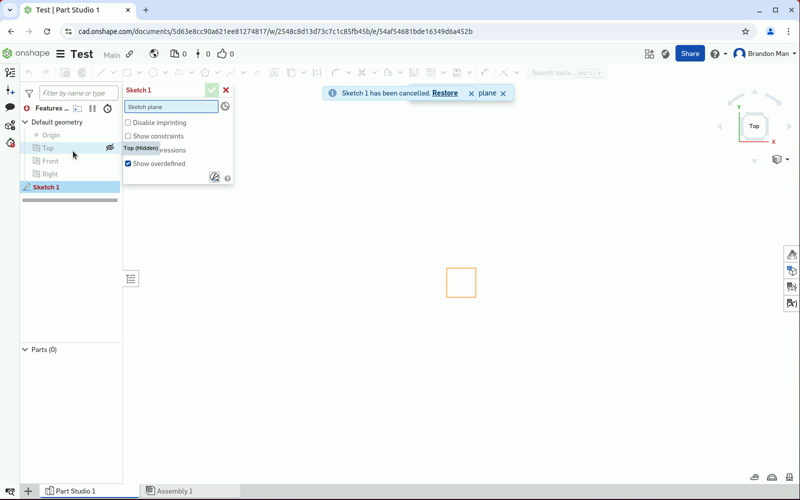
click(73, 150)
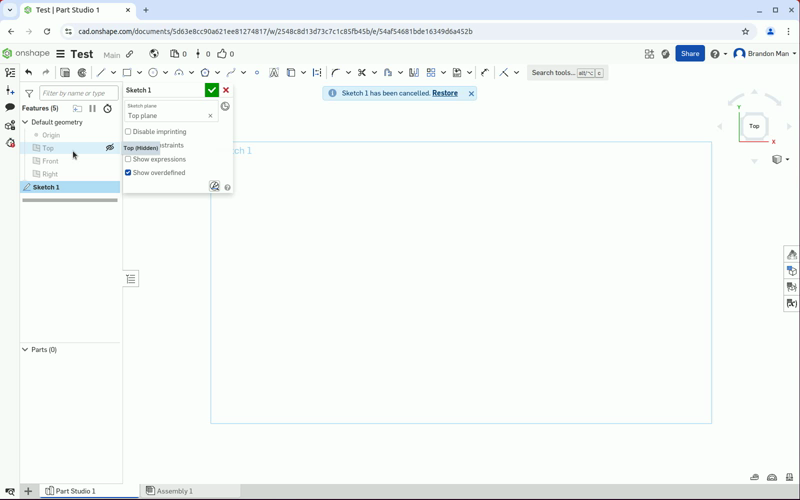
mouse_move(73, 352)
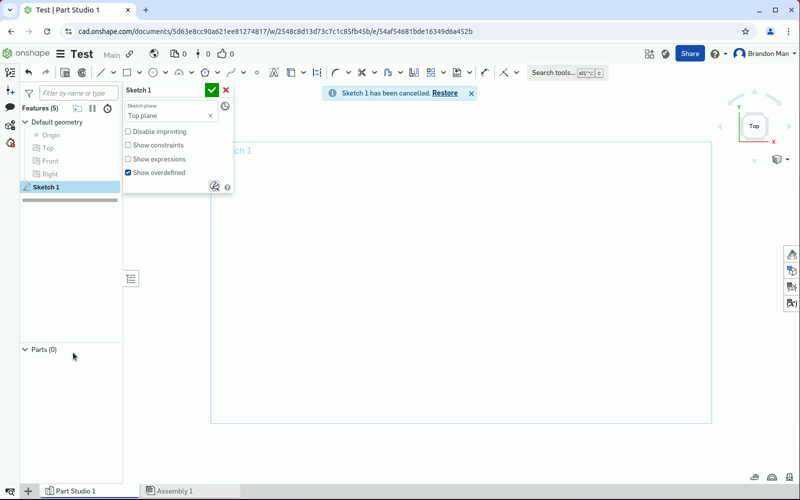
key(y)
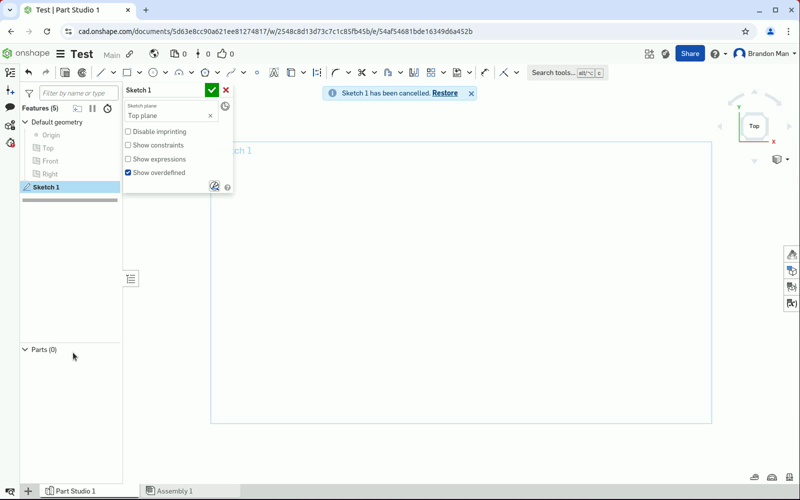
key(l)
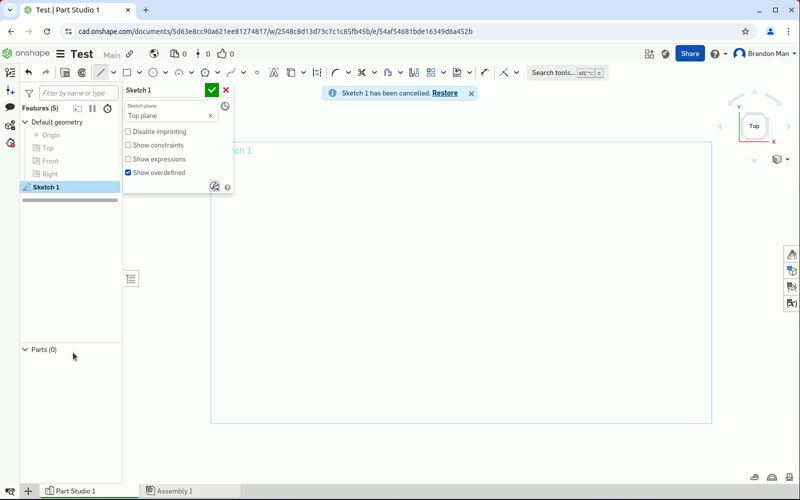
key_down(shift)
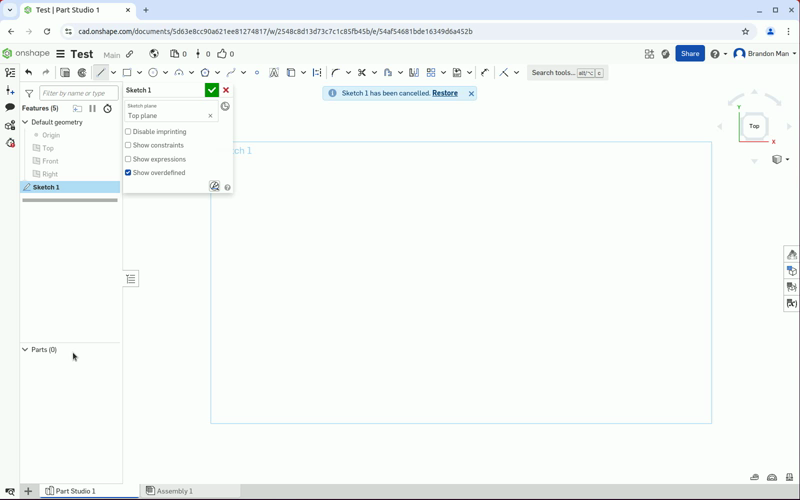
mouse_move(376, 367)
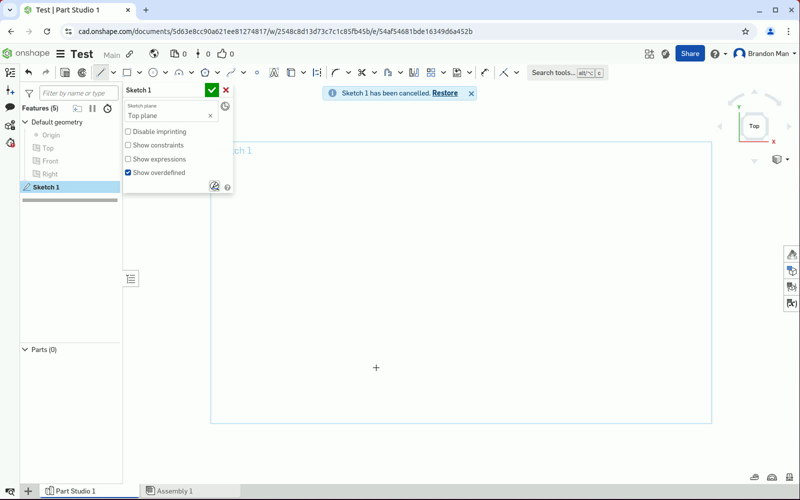
click(376, 367)
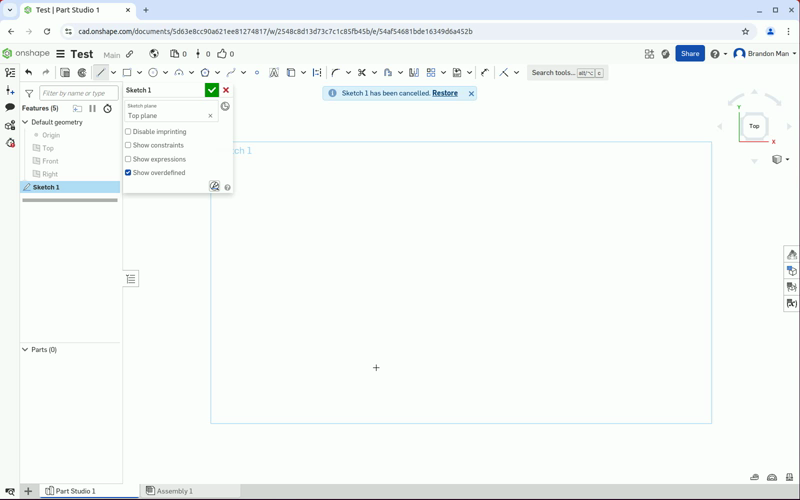
key_up(shift)
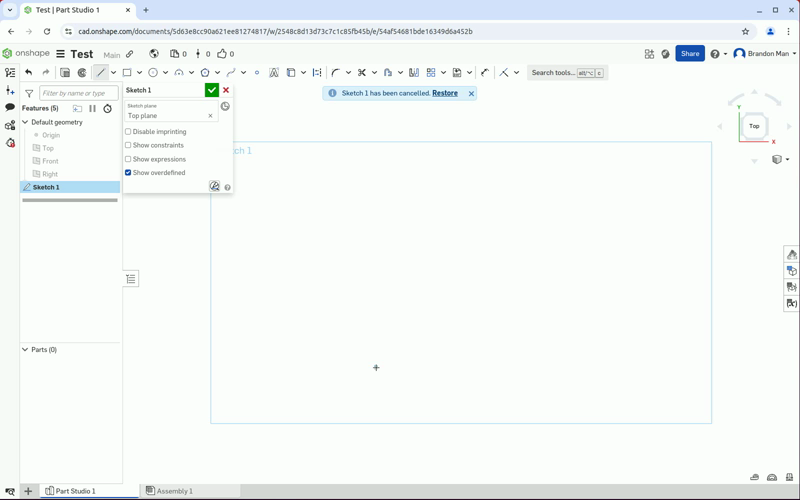
key_down(shift)
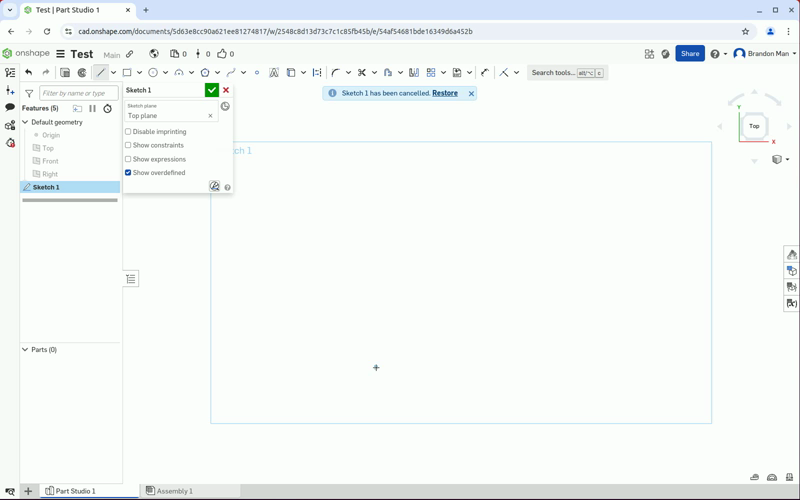
mouse_move(544, 367)
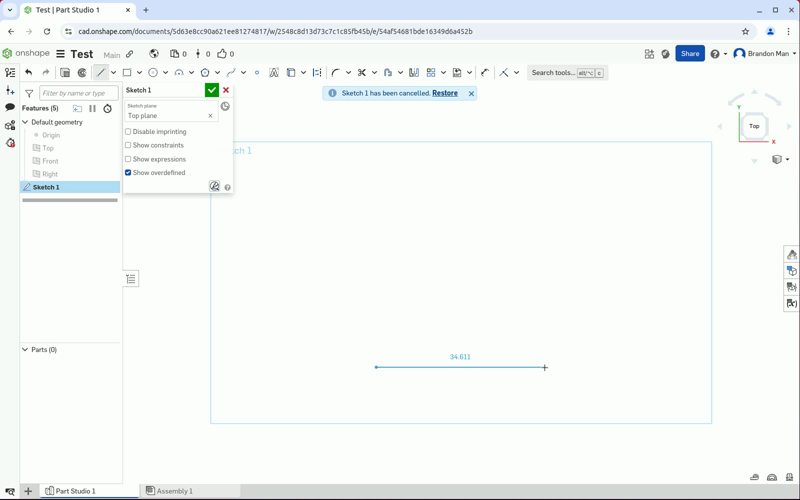
click(544, 367)
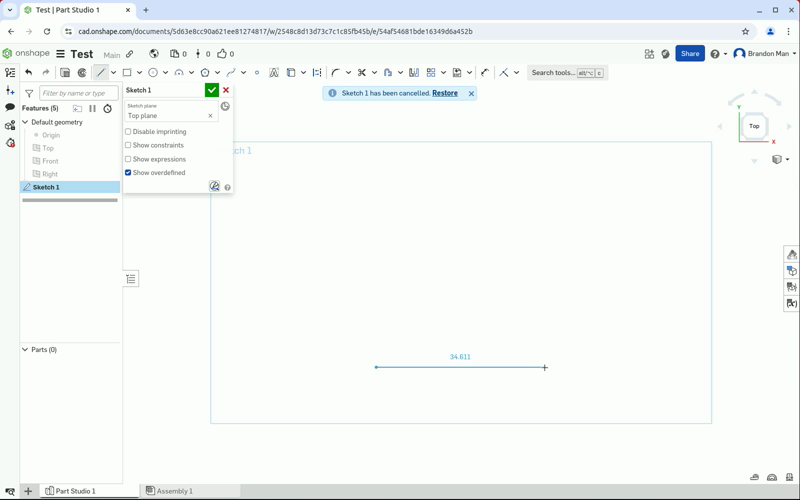
key_up(shift)
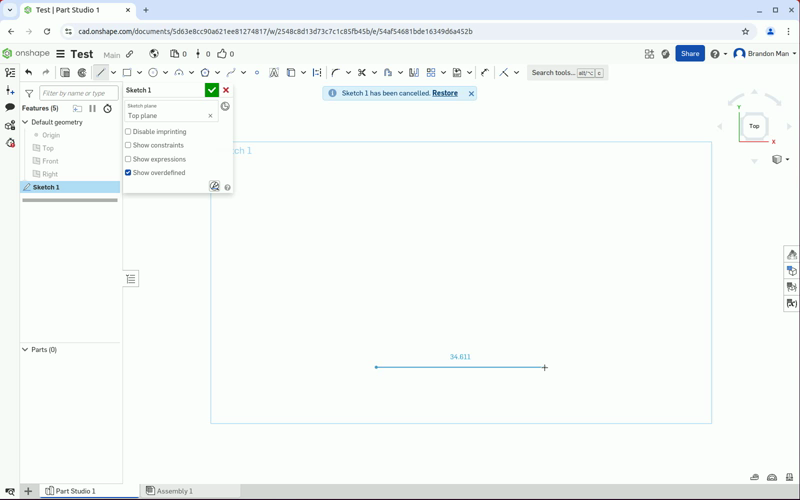
key_down(shift)
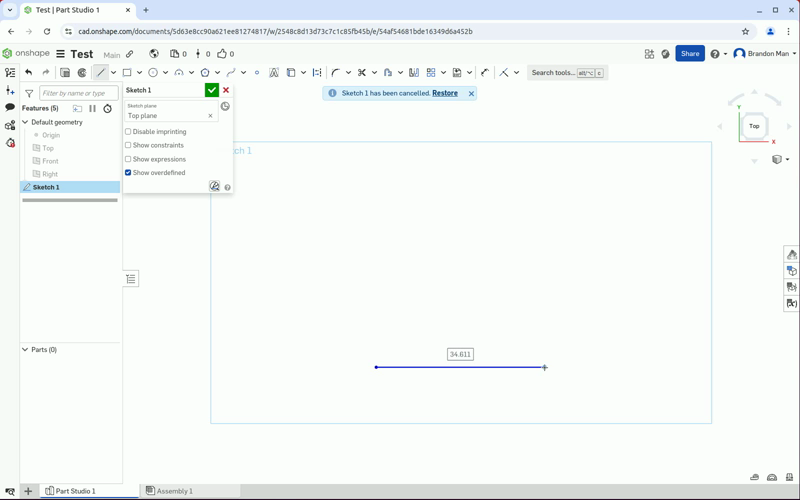
mouse_move(544, 198)
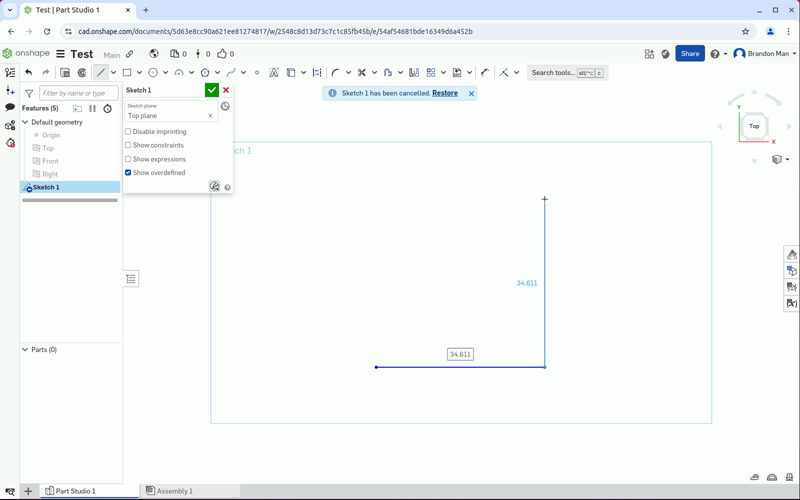
click(544, 198)
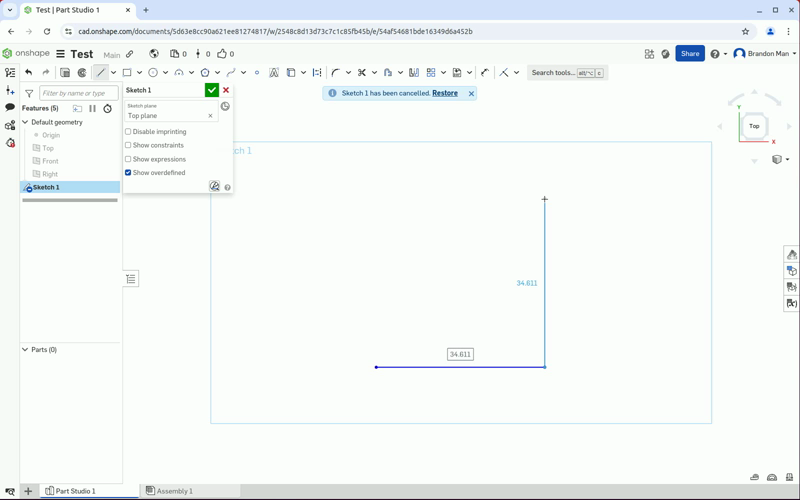
key_up(shift)
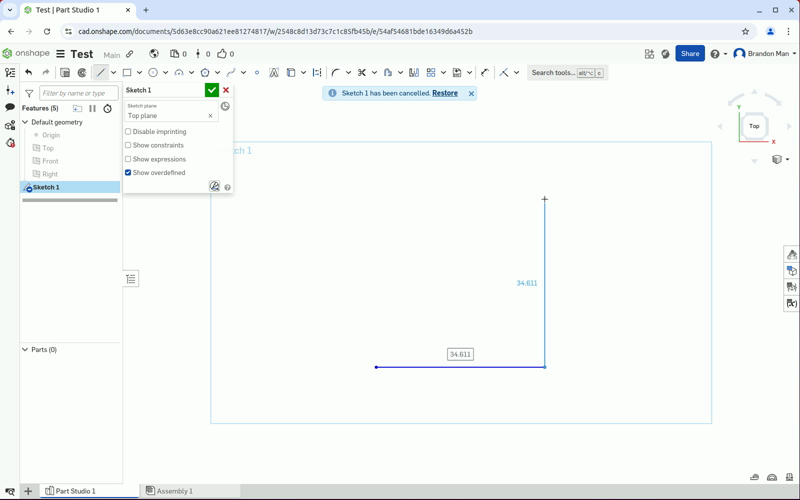
key_down(shift)
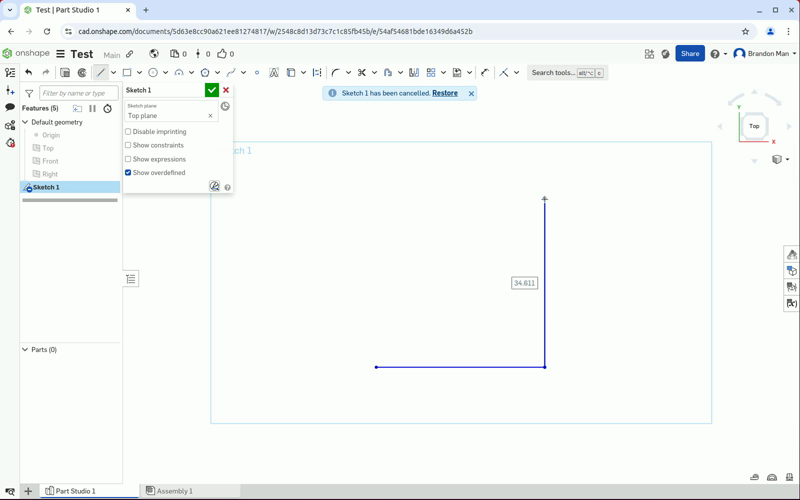
mouse_move(376, 198)
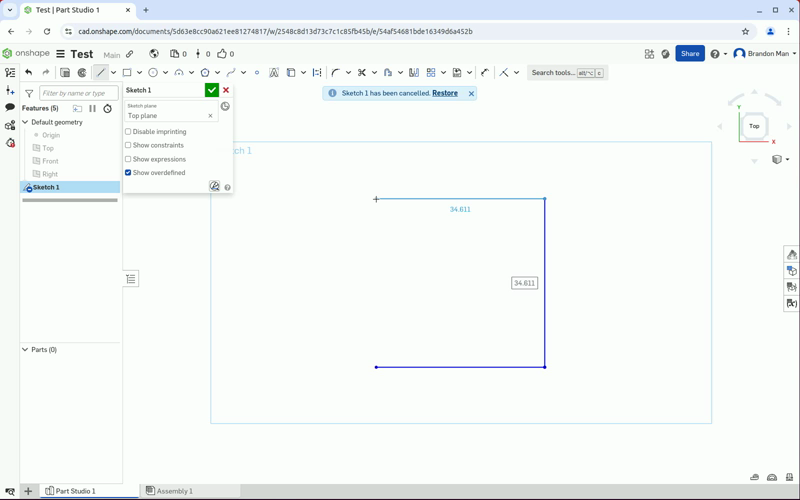
click(376, 198)
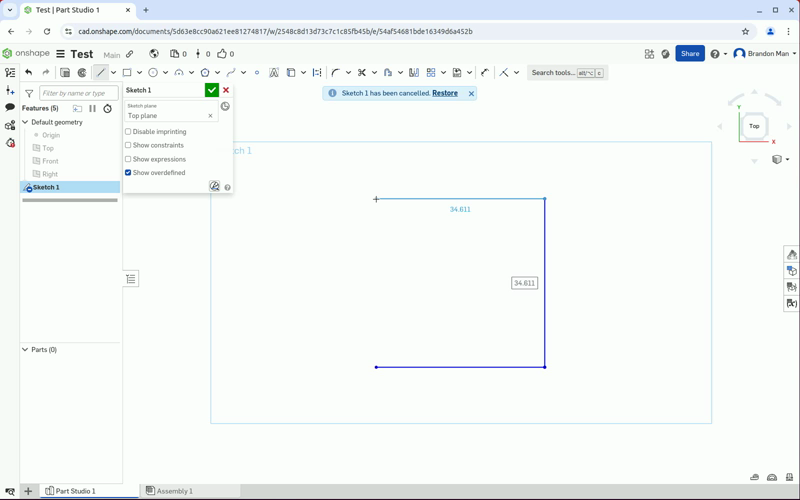
key_up(shift)
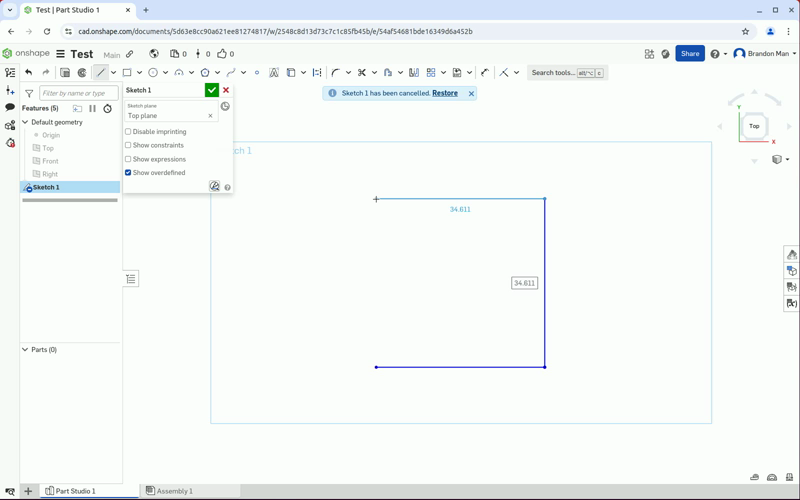
key_down(shift)
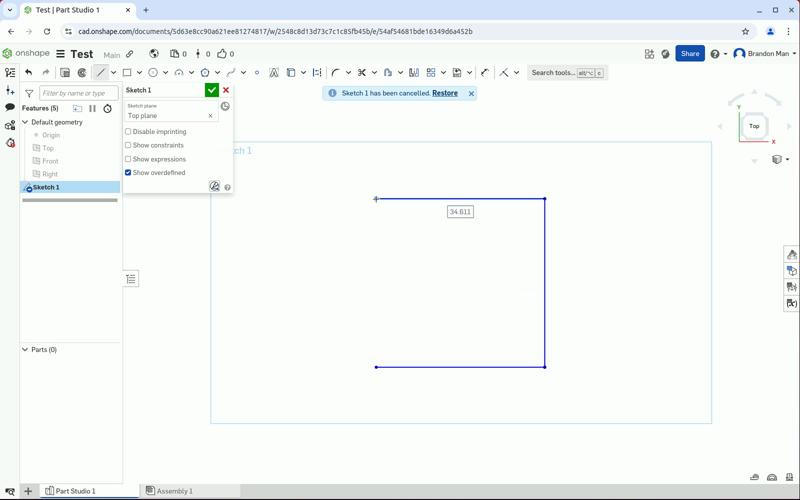
mouse_move(376, 367)
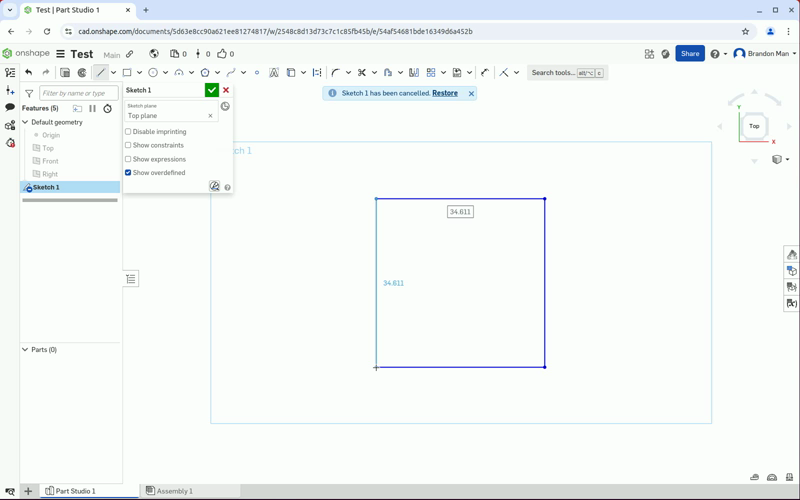
key_up(shift)
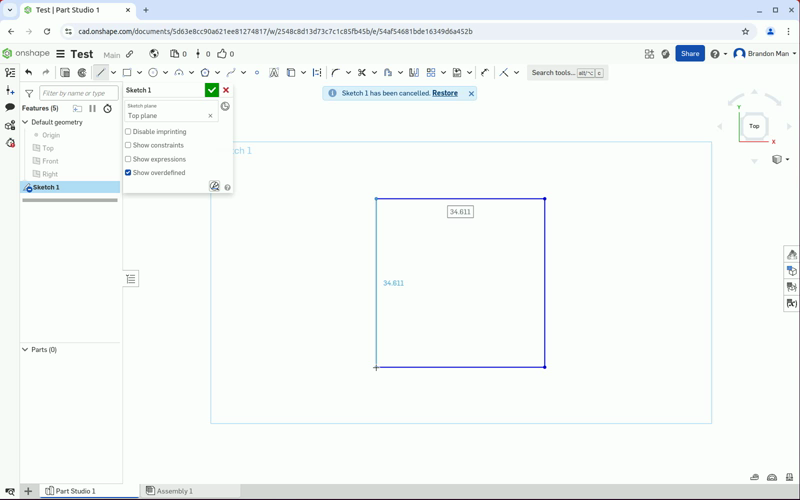
click(376, 367)
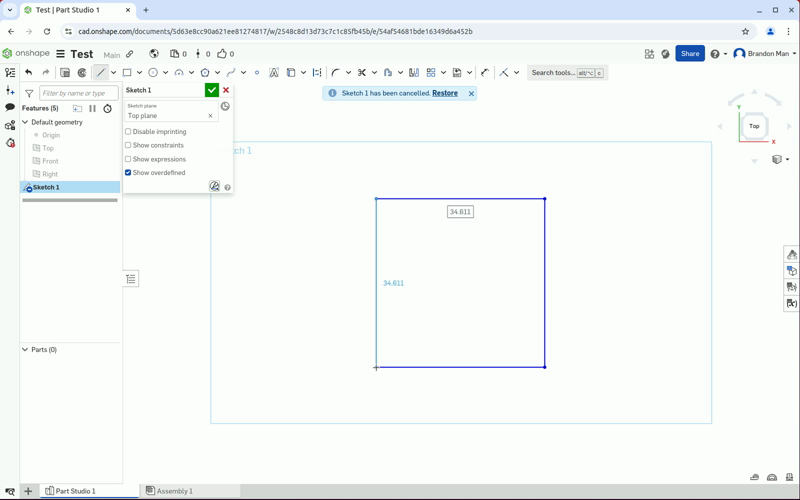
key(esc)
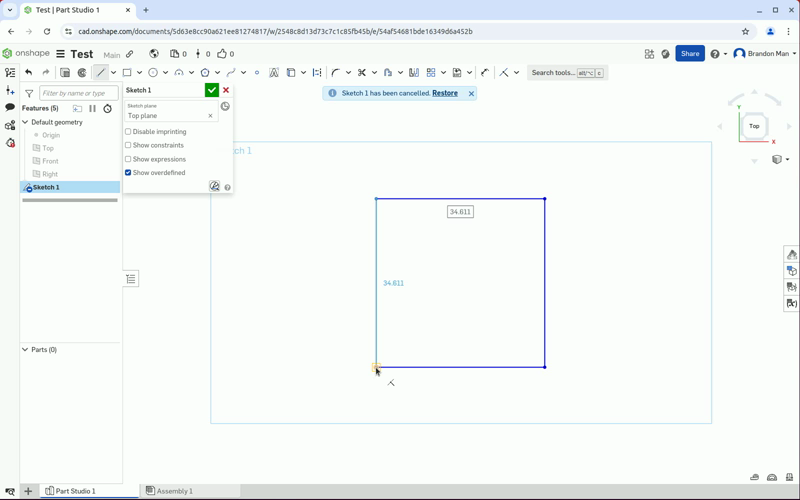
mouse_move(514, 346)
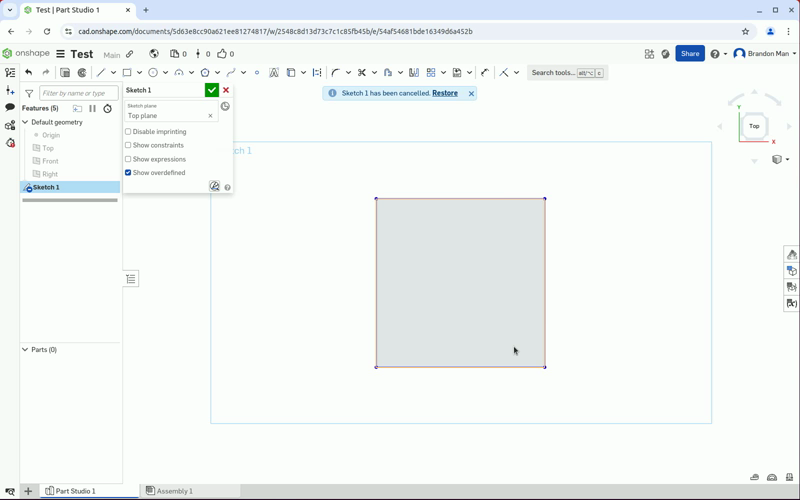
click(514, 346)
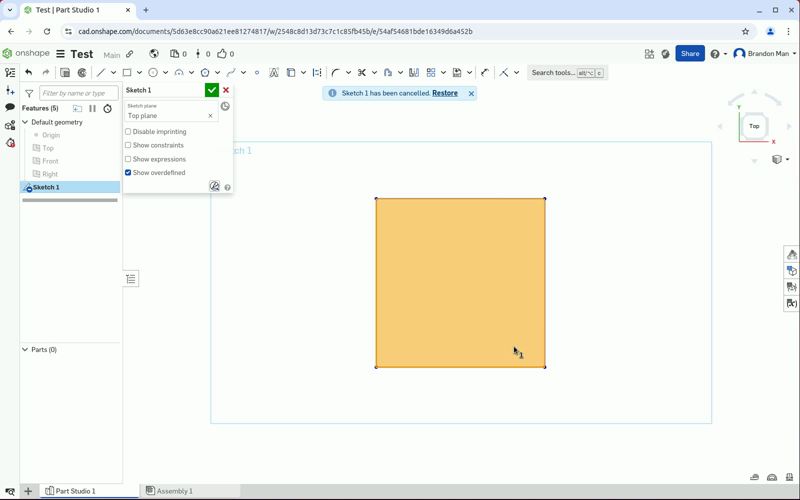
mouse_move(73, 352)
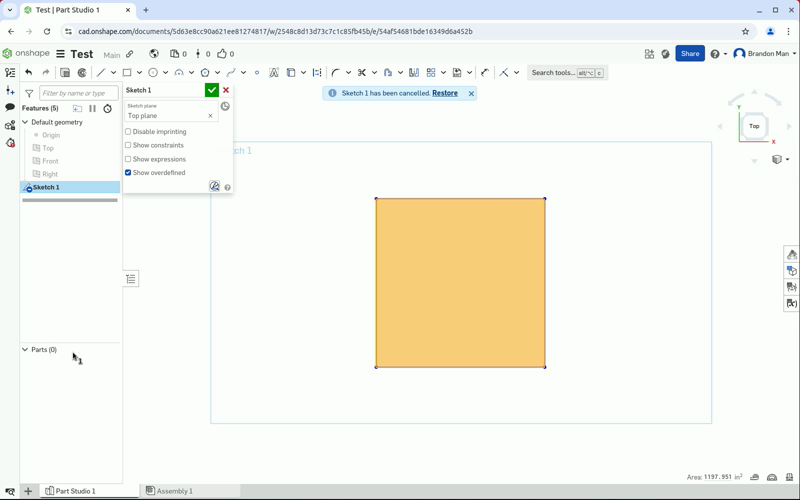
key(shift+y)
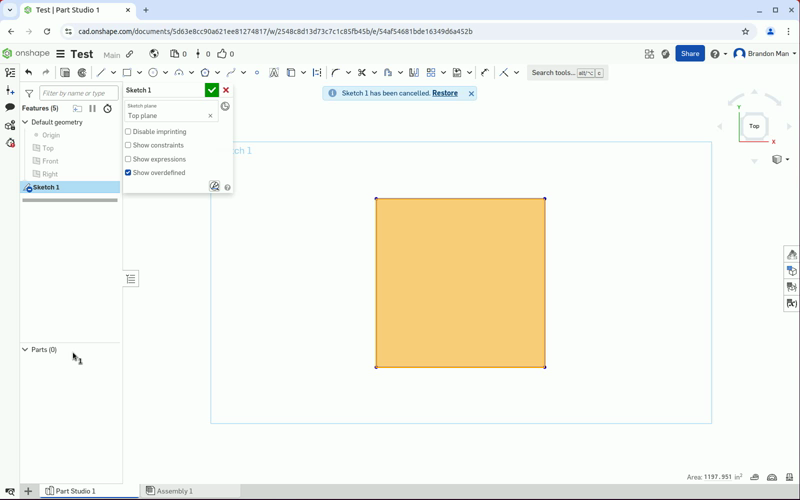
key(shift+e)
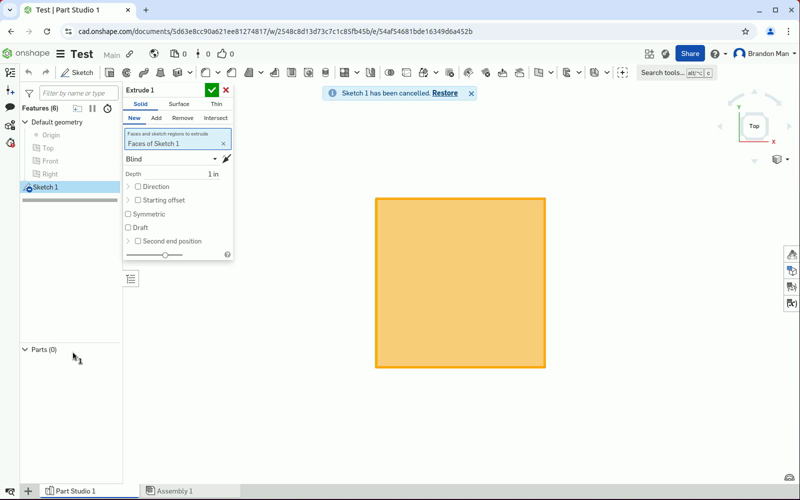
mouse_move(143, 106)
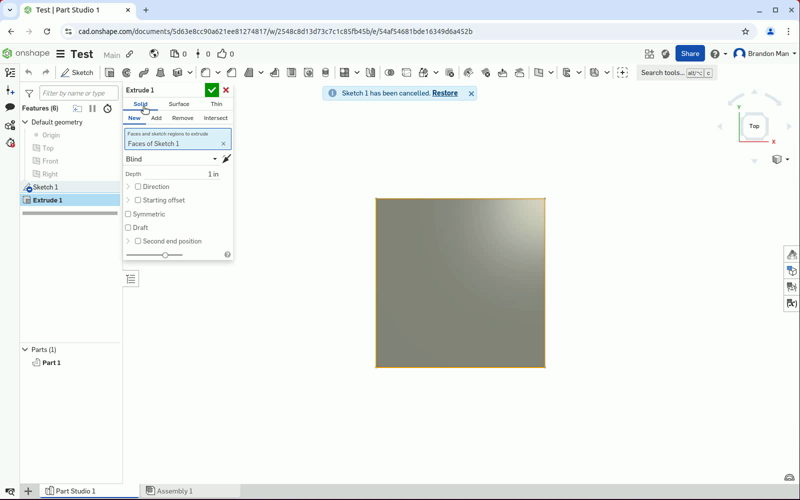
click(143, 106)
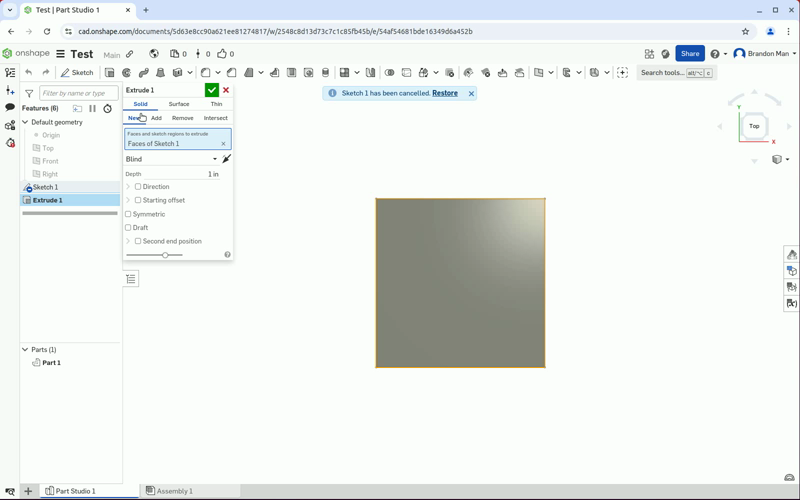
mouse_move(137, 120)
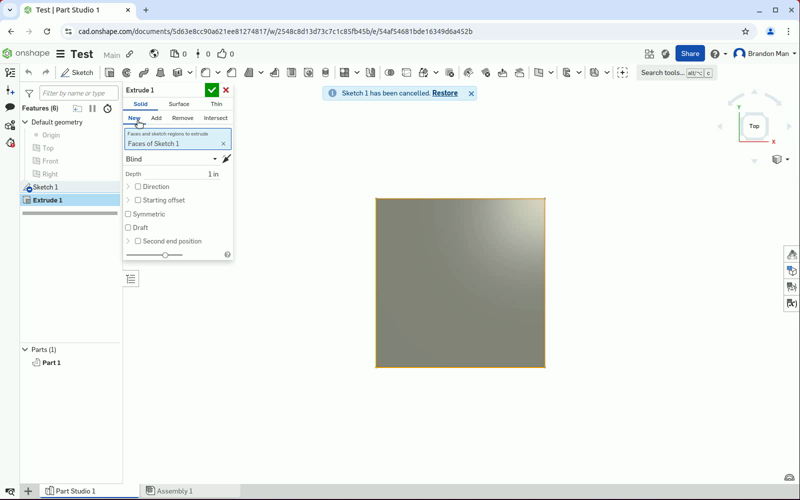
click(137, 120)
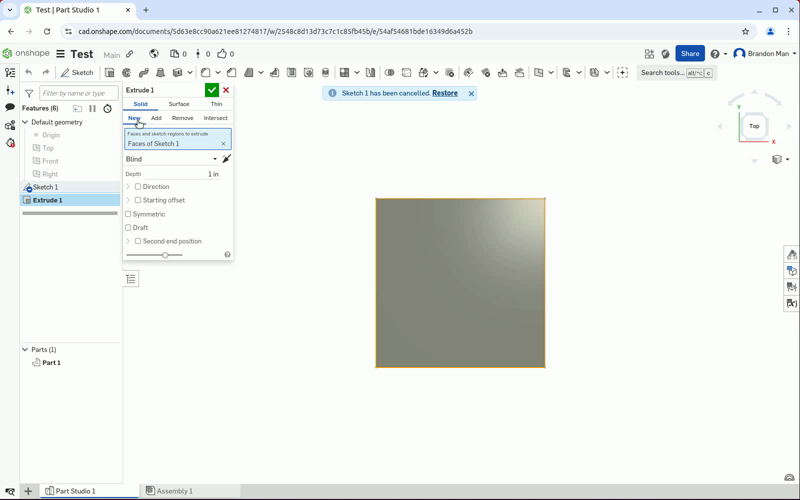
key(tab, 4)
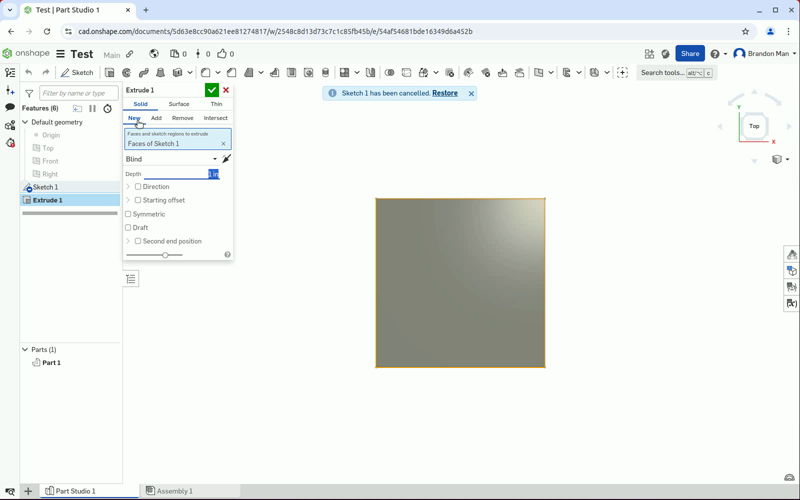
text(23.108)
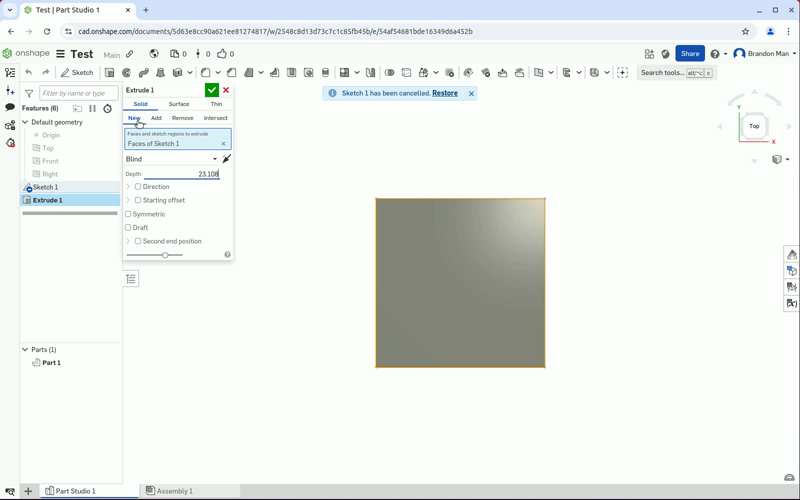
key(enter)
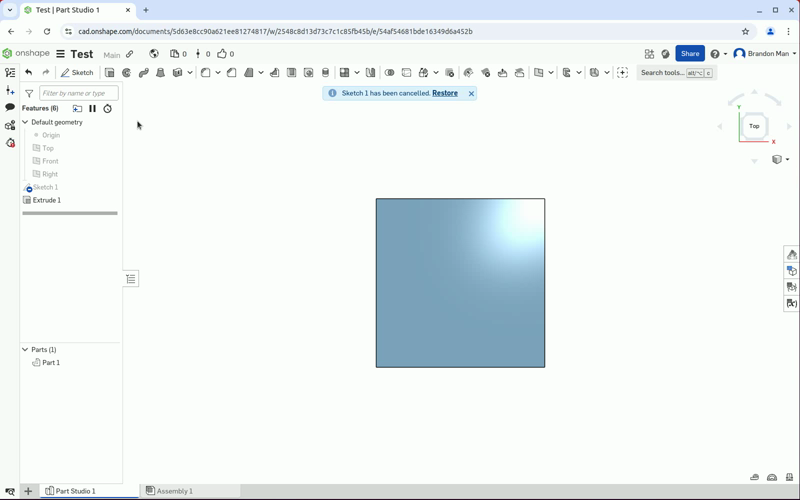
key(shift+h)
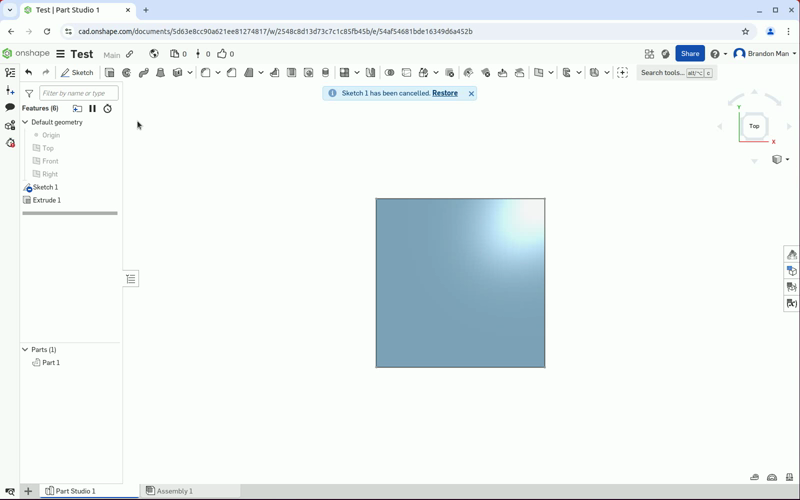
key(shift+h)
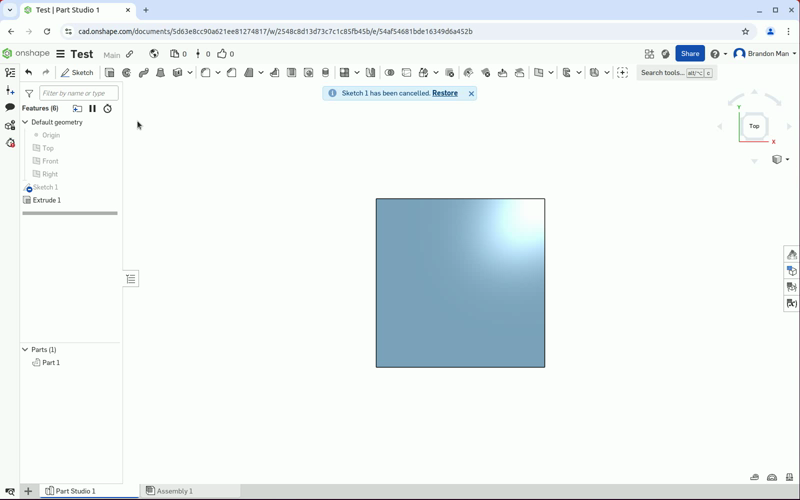
mouse_move(73, 189)
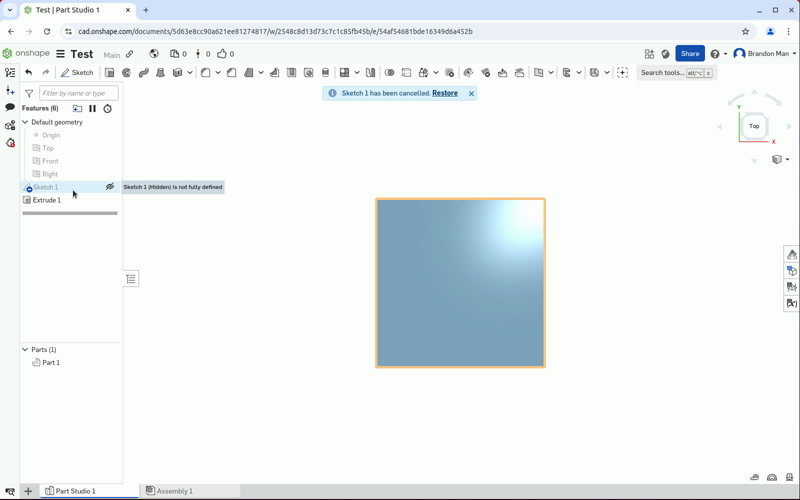
click(73, 189)
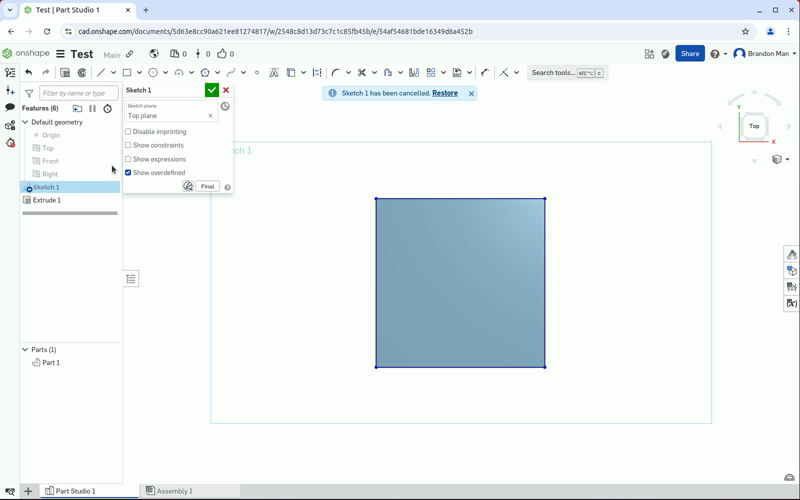
mouse_move(229, 92)
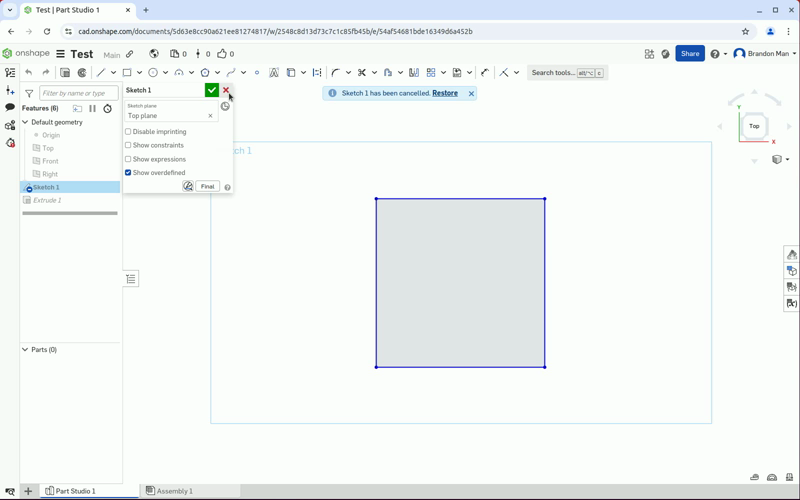
click(229, 92)
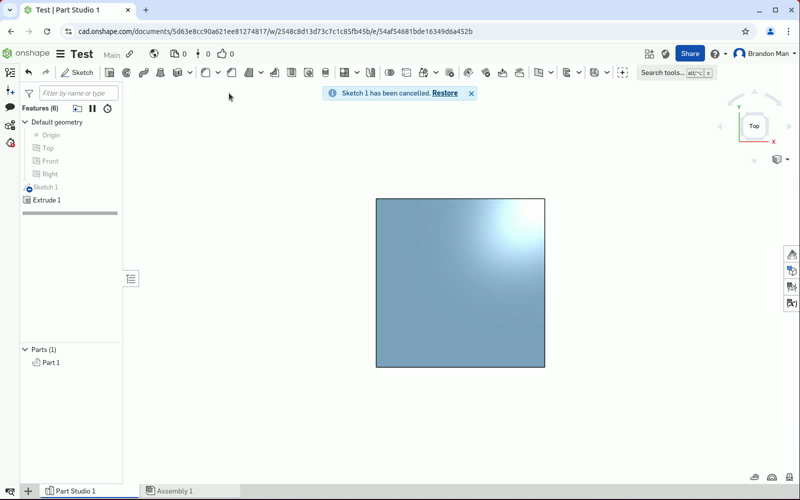
mouse_move(541, 75)
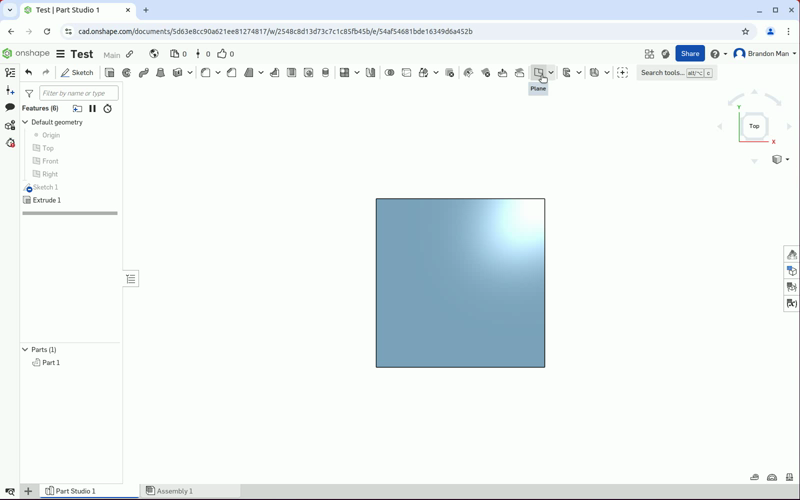
click(541, 75)
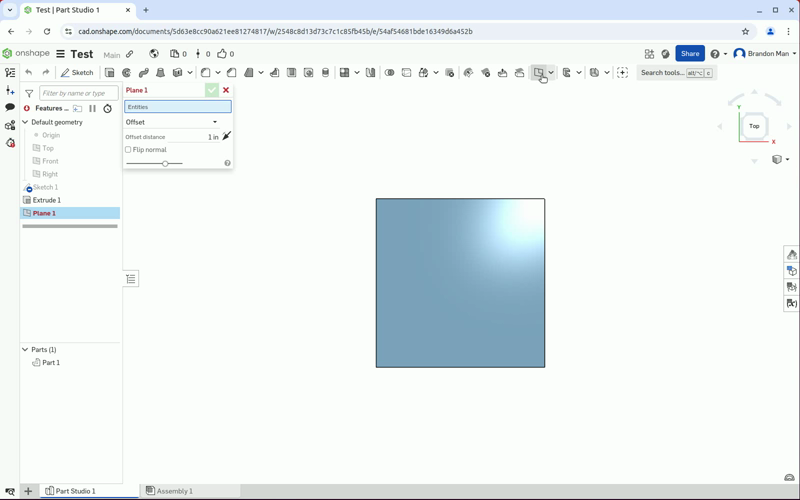
mouse_move(73, 150)
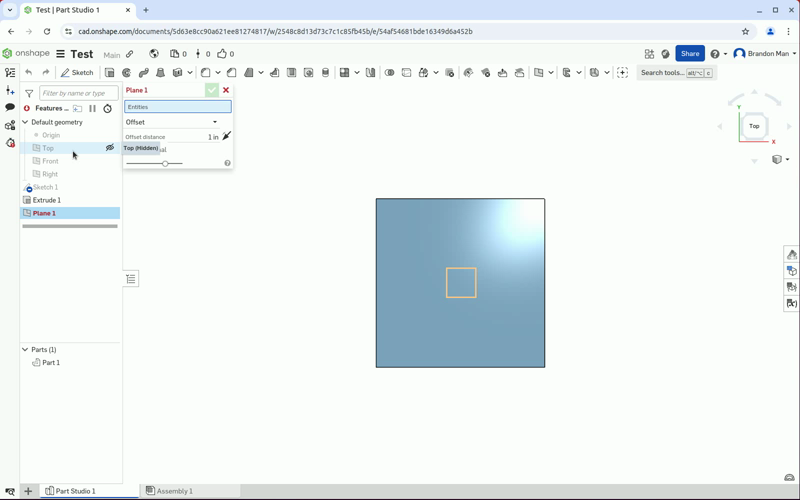
click(73, 150)
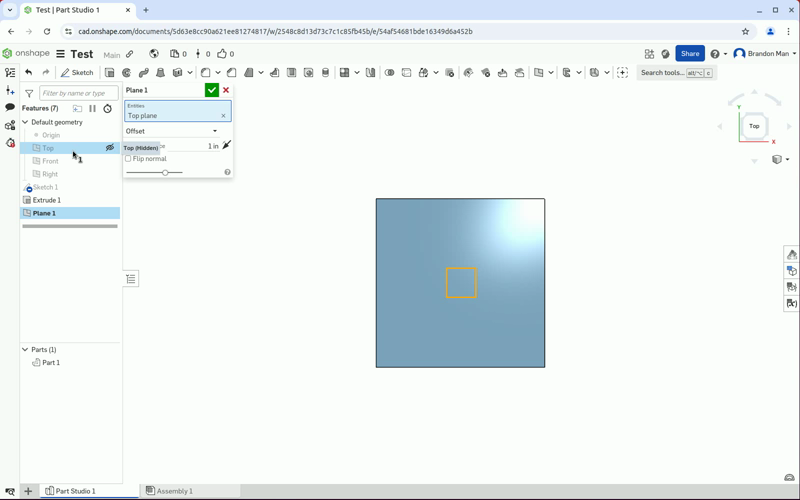
key(tab, 2)
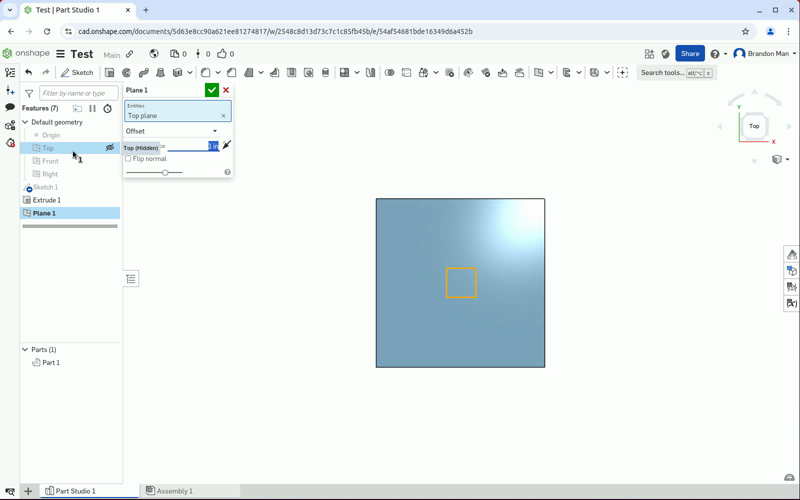
text(23.108)
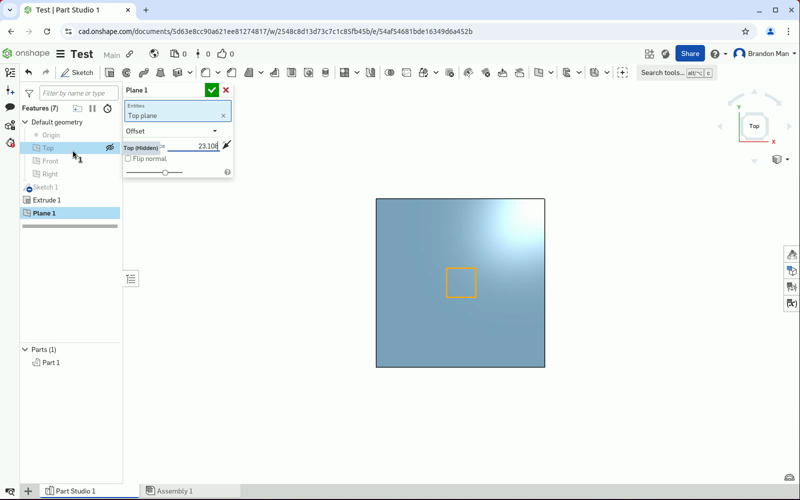
key(enter, 2)
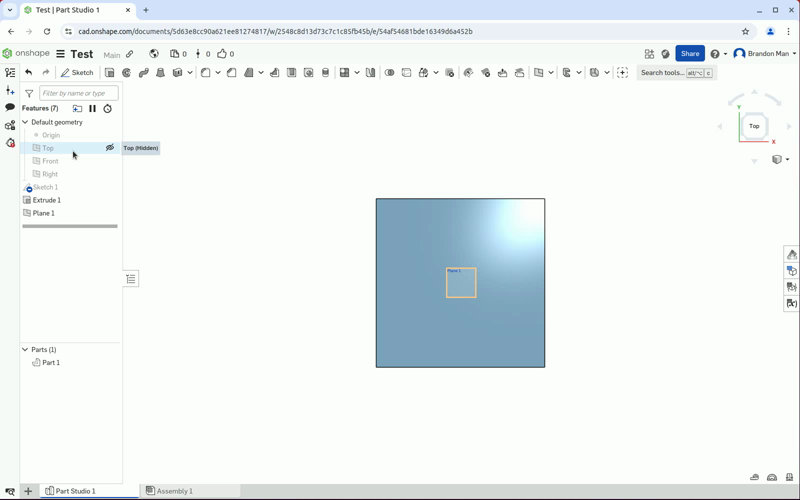
key(shift+s)
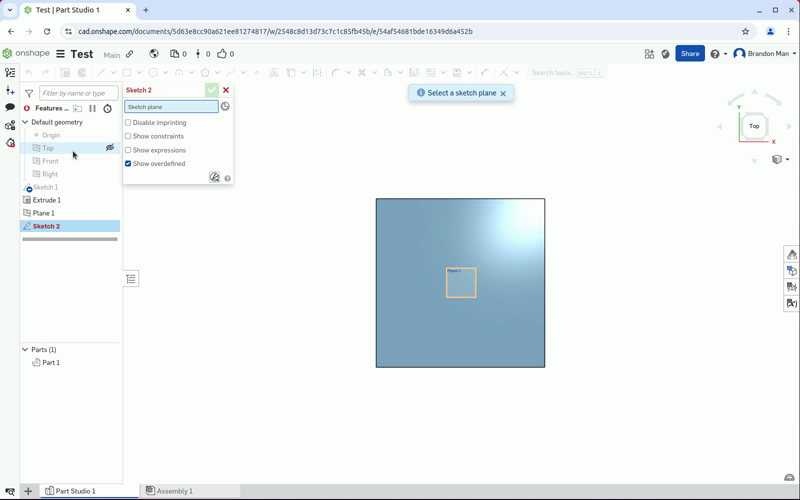
mouse_move(73, 215)
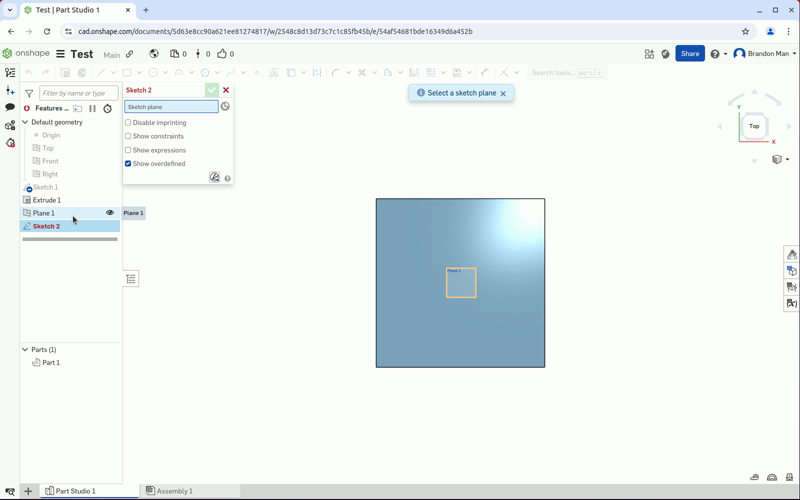
click(73, 215)
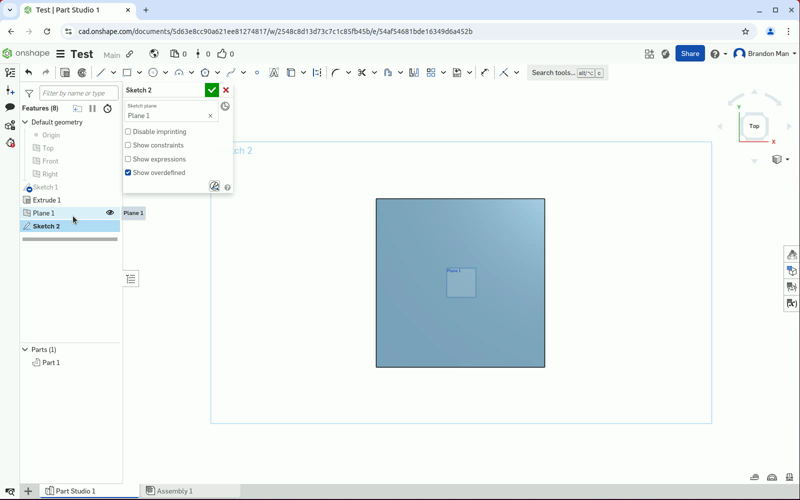
mouse_move(73, 352)
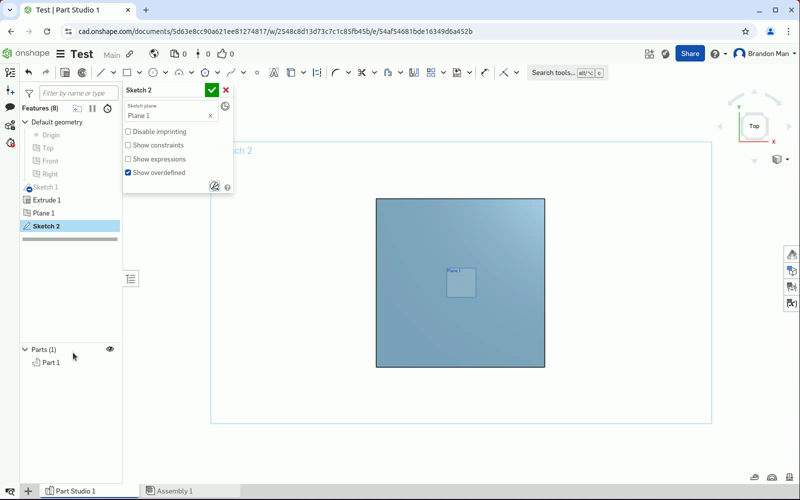
key(y)
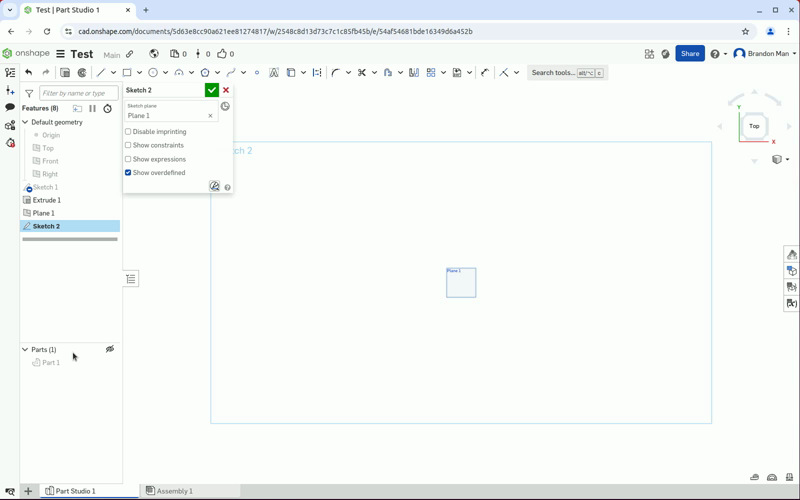
key(c)
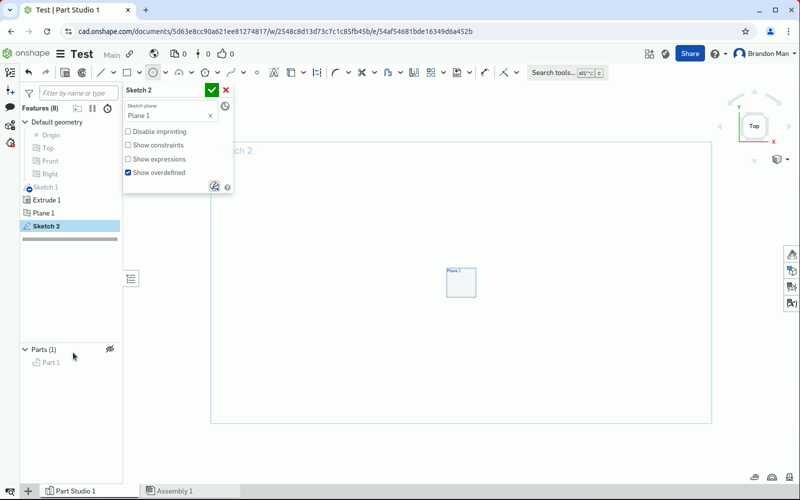
key_down(shift)
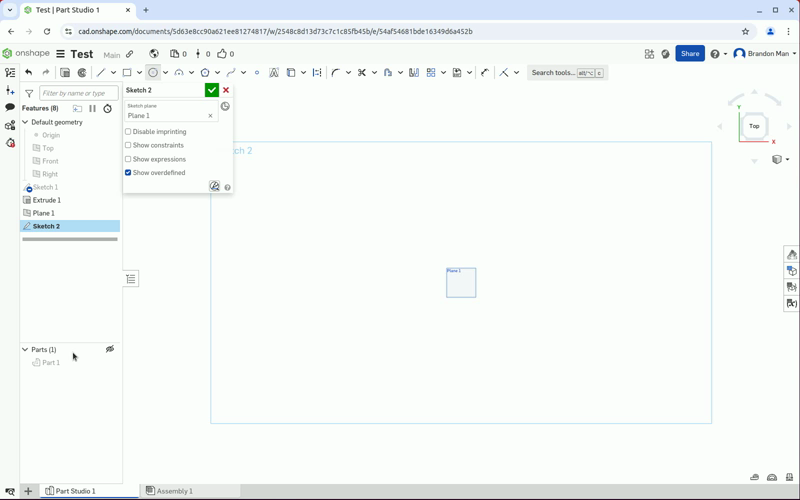
mouse_move(461, 282)
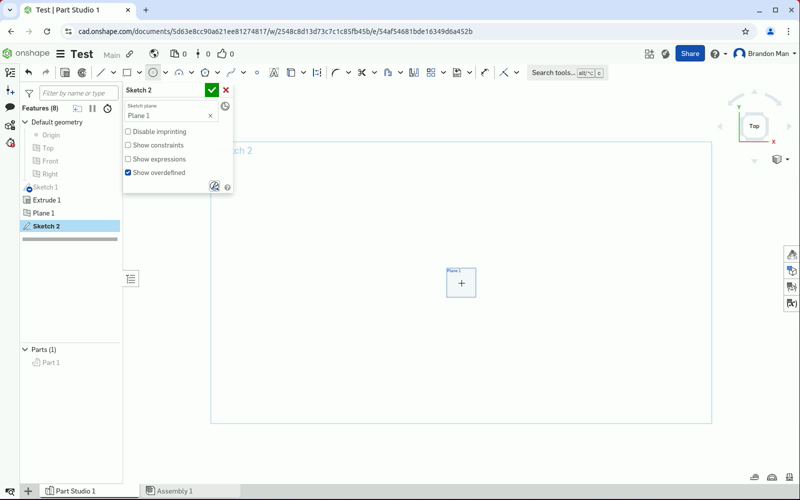
click(461, 282)
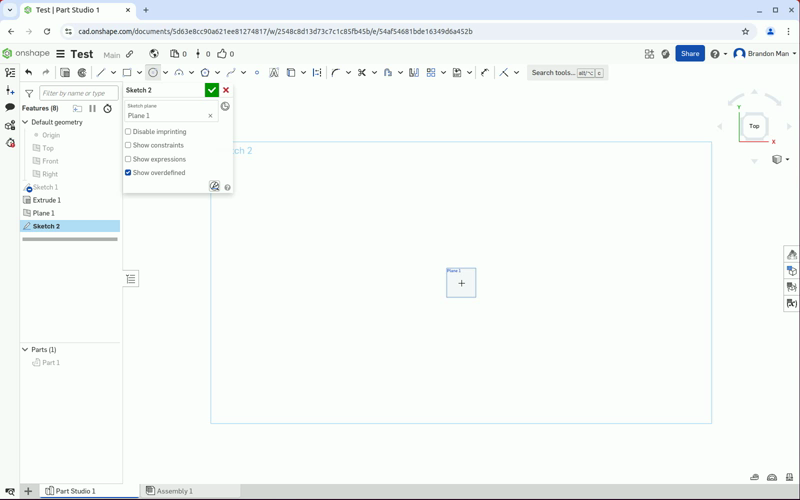
key_up(shift)
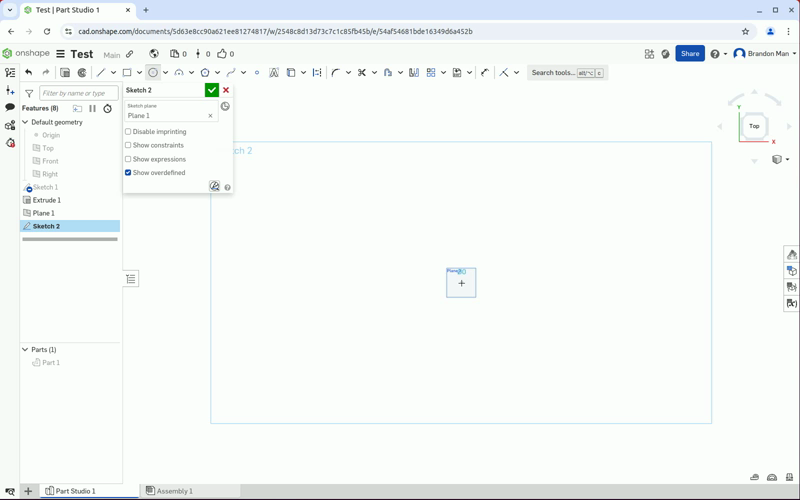
mouse_move(490, 282)
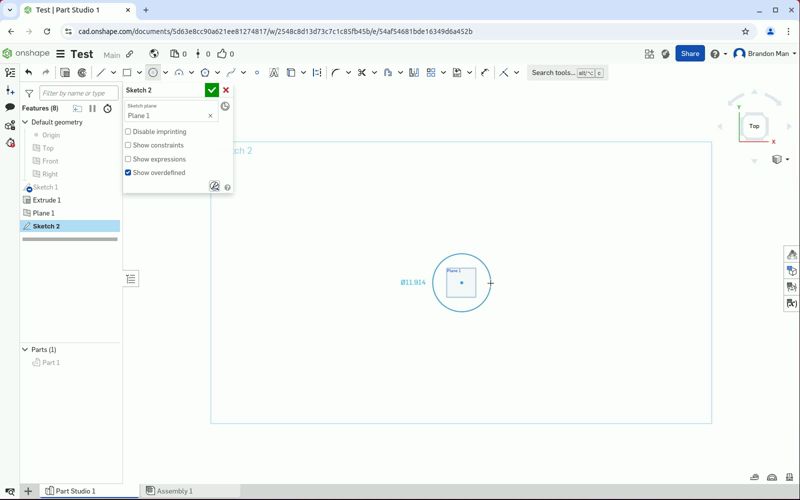
click(490, 282)
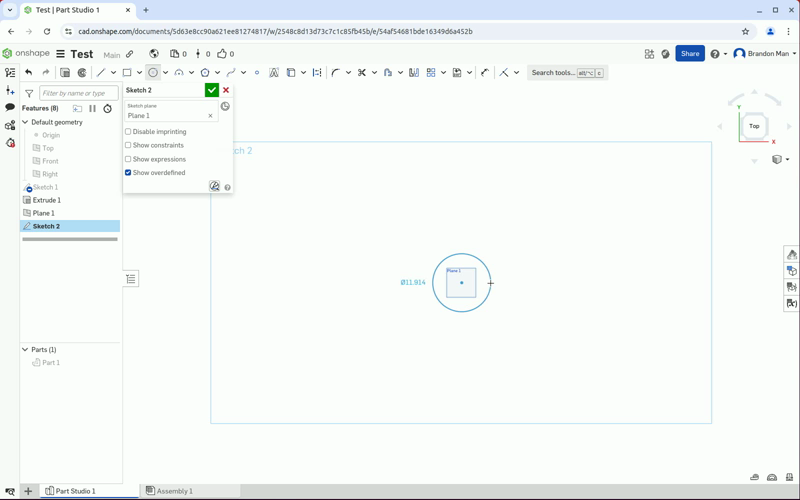
key(esc)
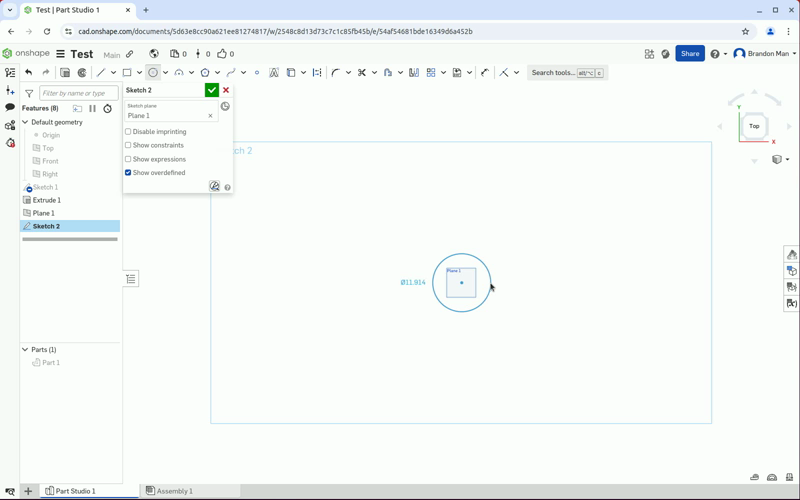
mouse_move(463, 309)
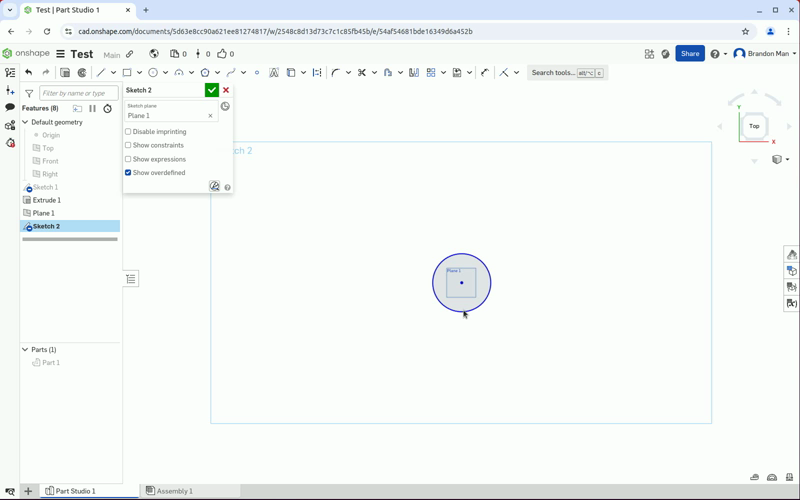
click(463, 309)
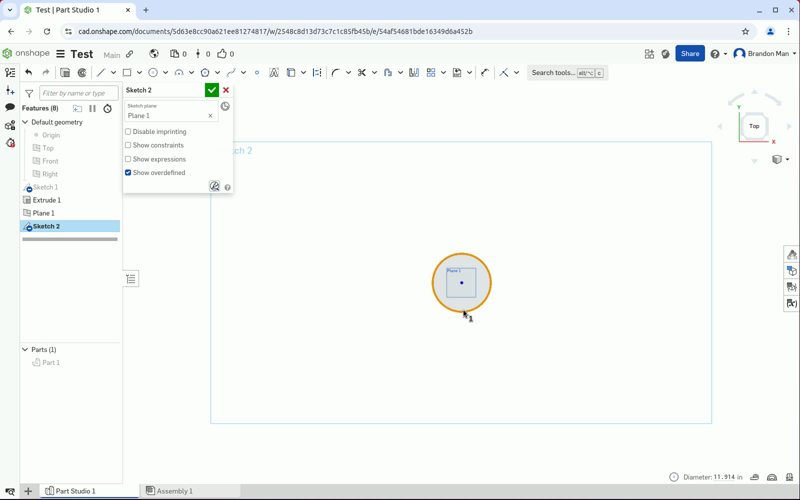
mouse_move(73, 352)
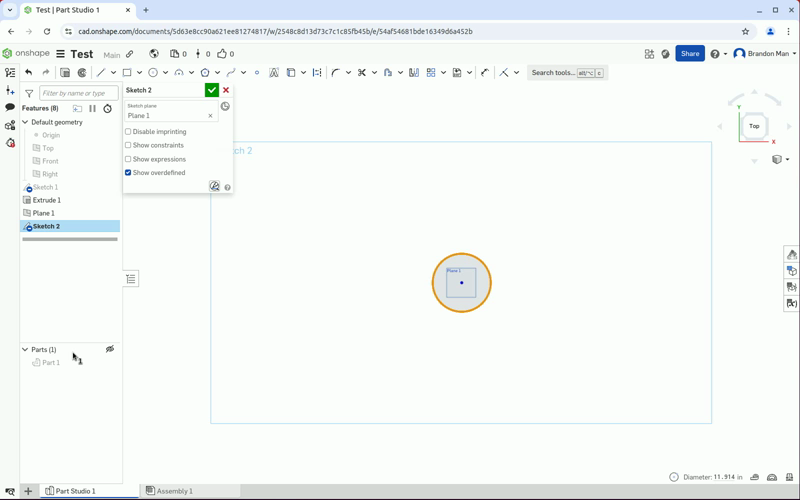
key(shift+y)
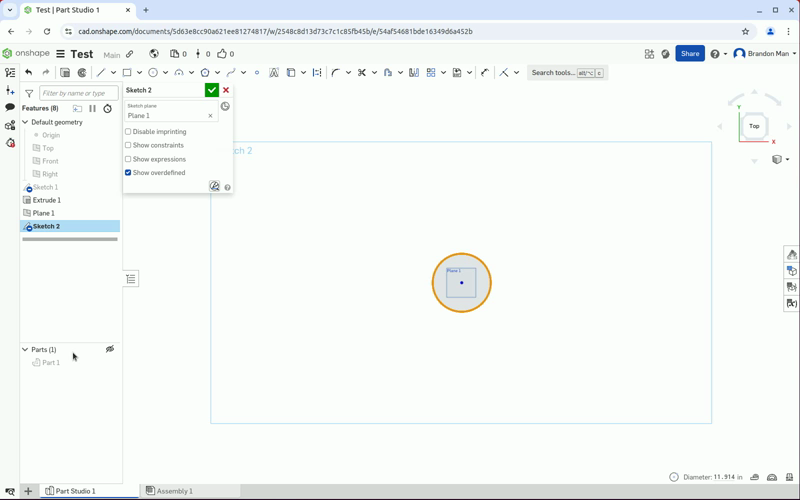
key(shift+e)
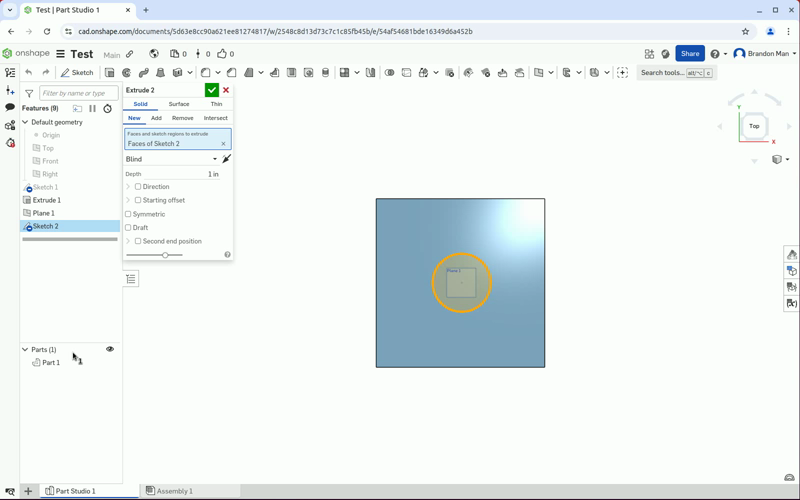
mouse_move(143, 106)
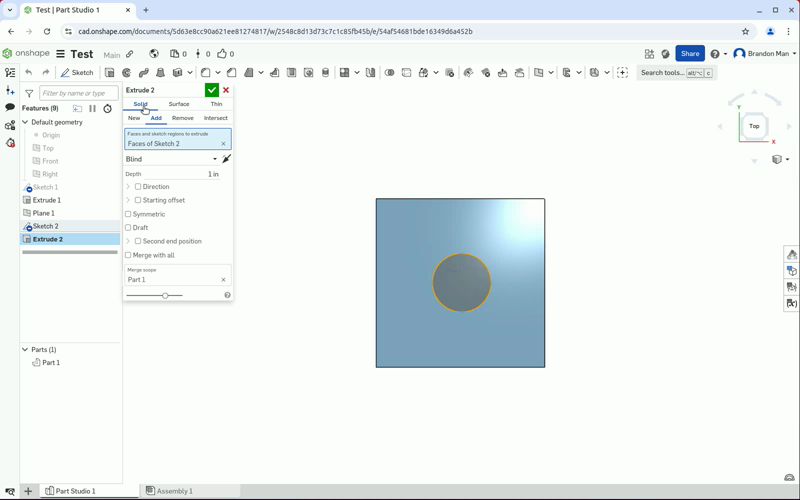
click(143, 106)
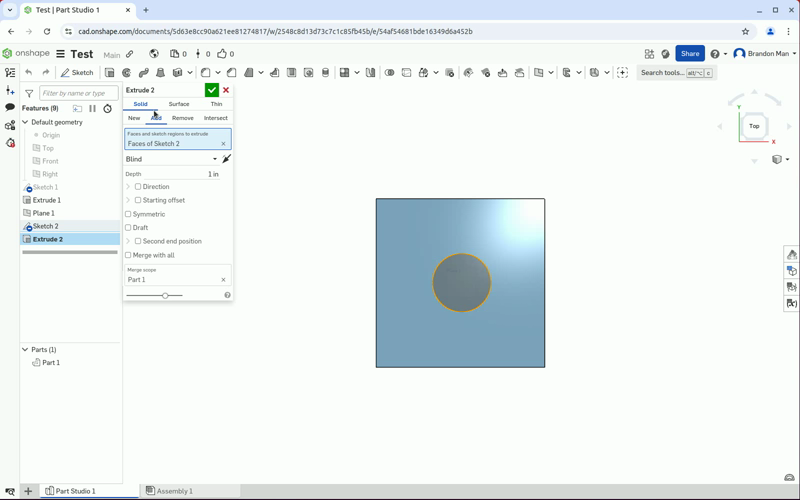
mouse_move(186, 120)
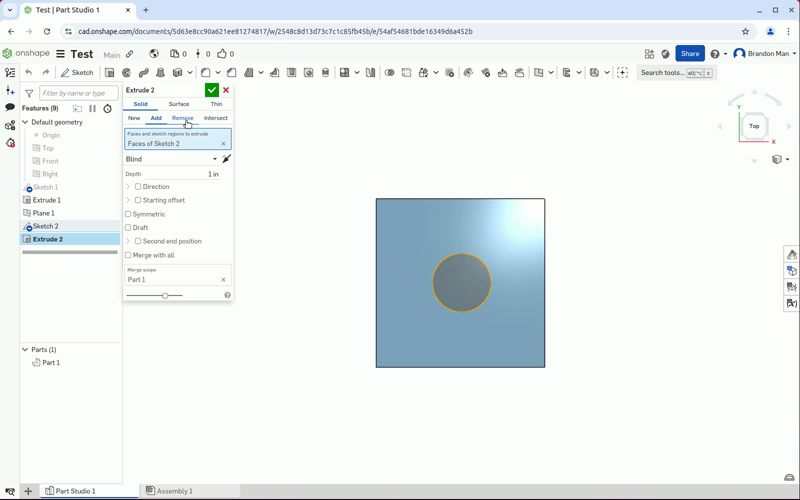
click(186, 120)
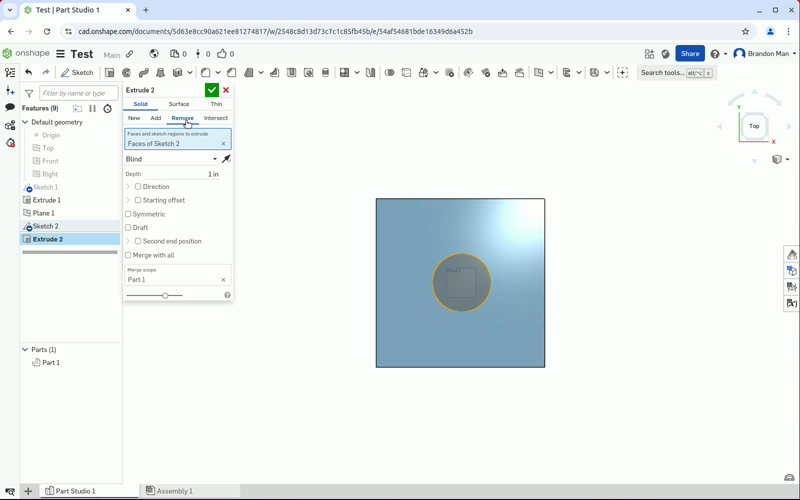
key(tab, 4)
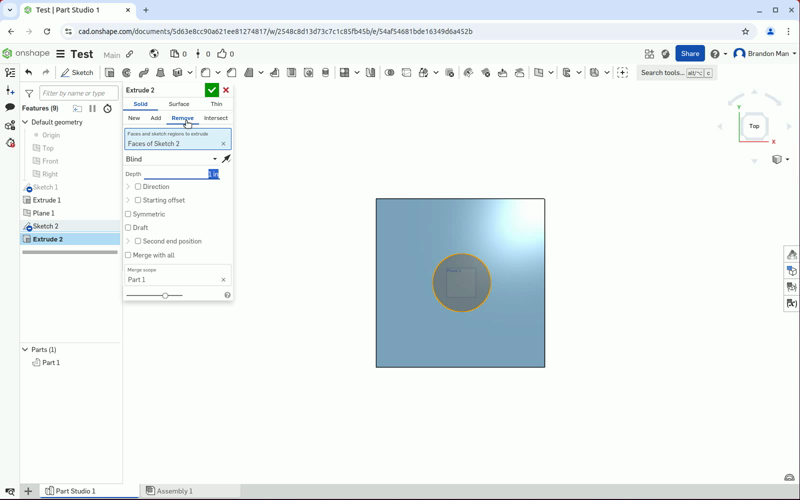
text(11.554)
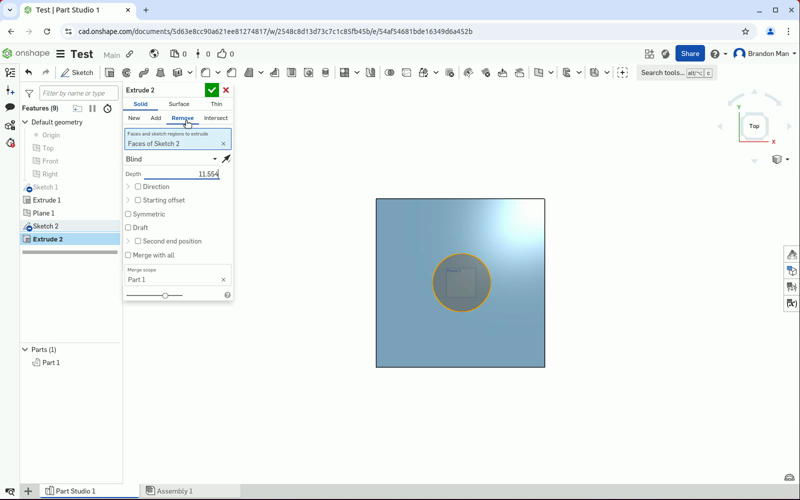
key(tab, 6)
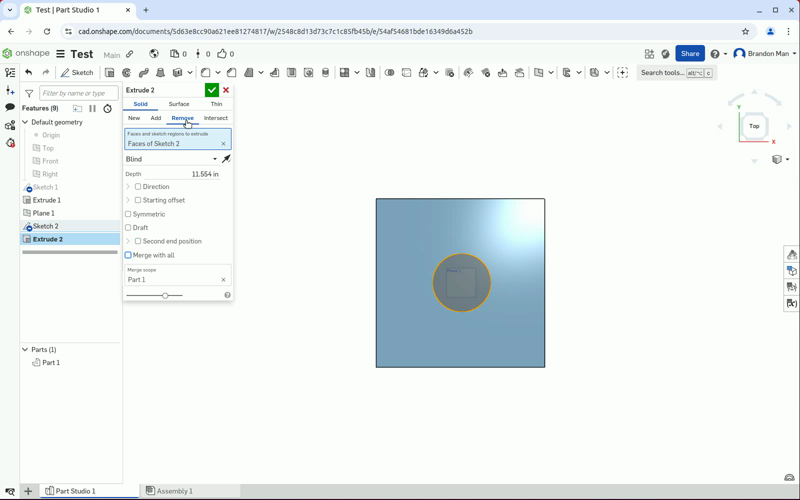
key(space)
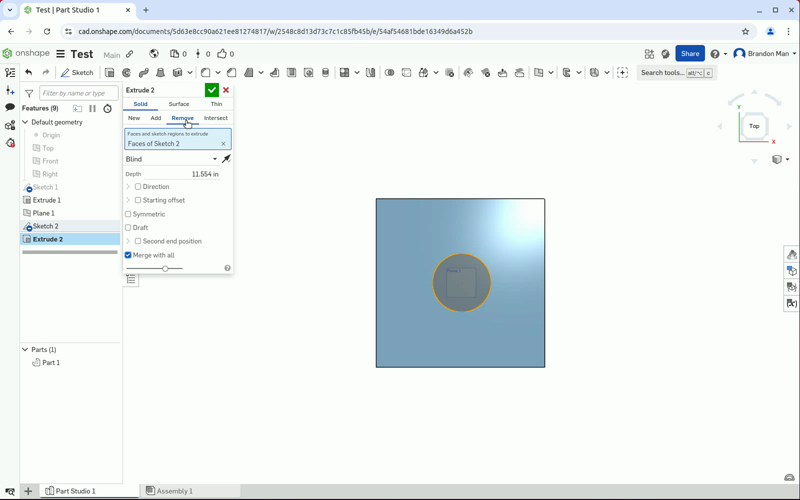
key(enter)
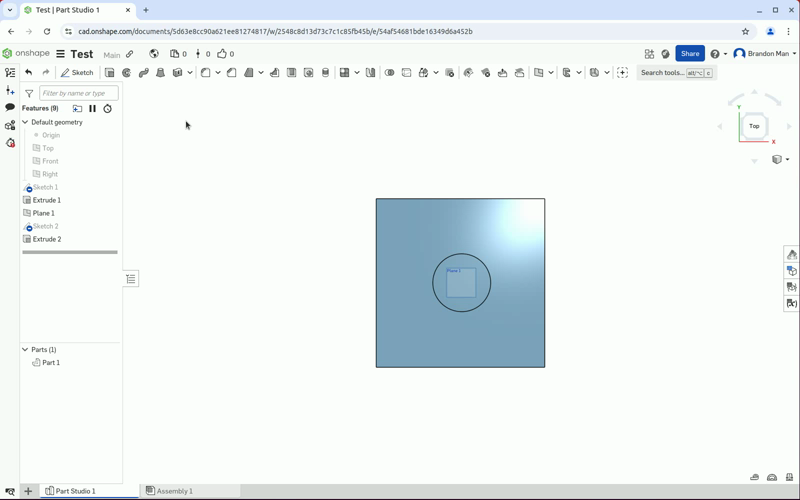
key(shift+h)
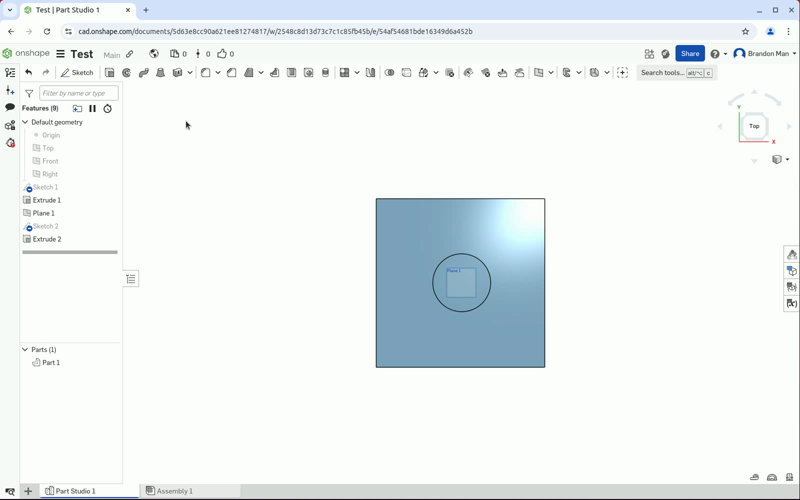
key(shift+h)
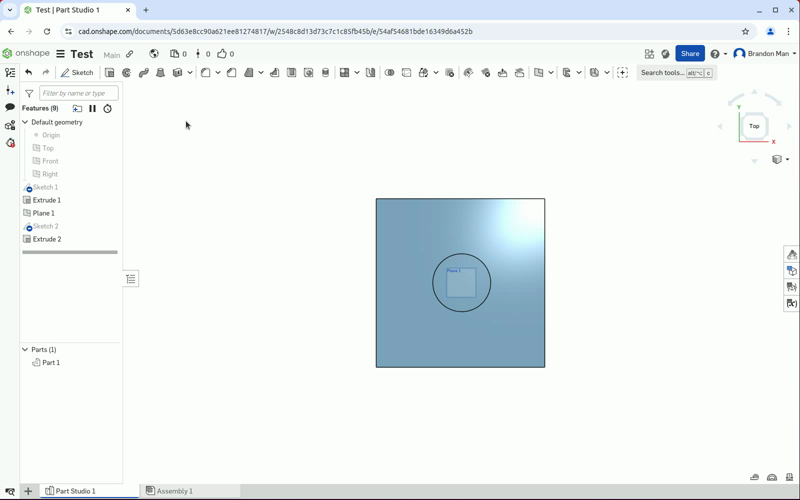
key(shift+7)
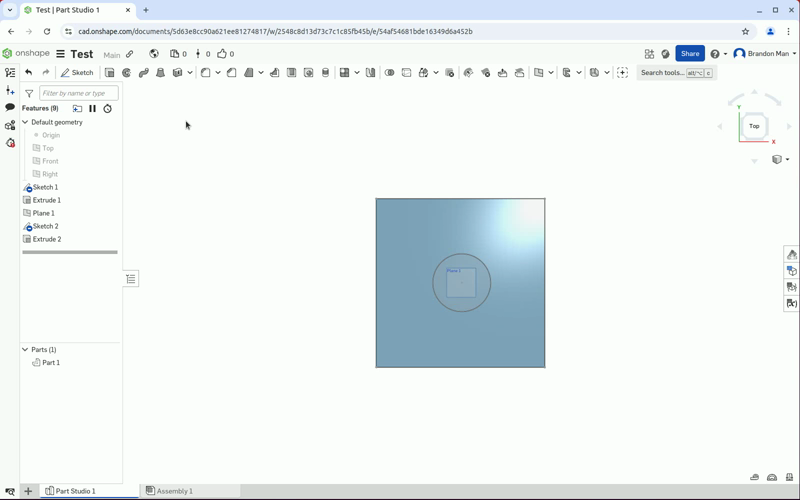
key(up, 3)
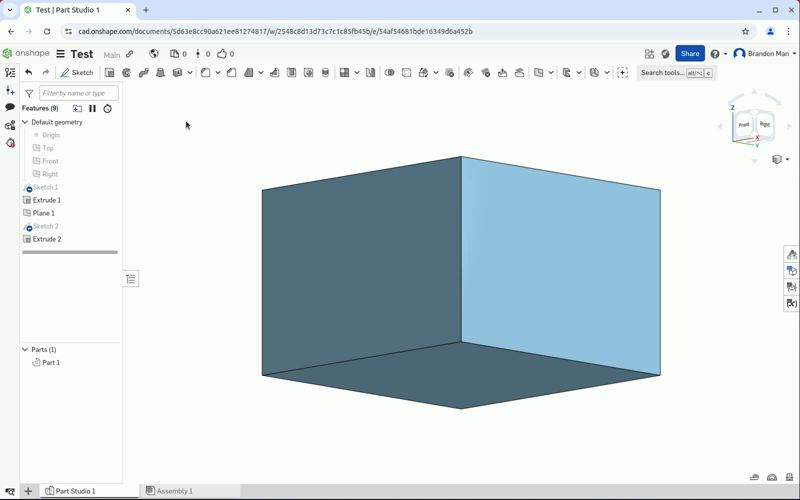
key(left, 3)
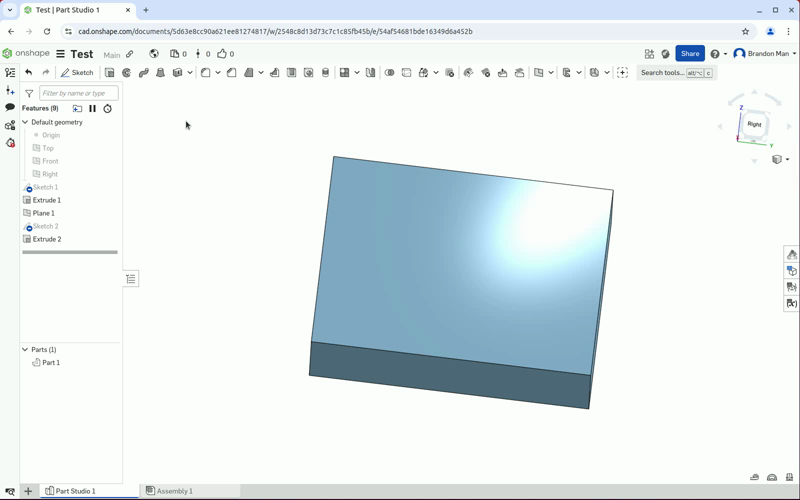
key(right, 3)
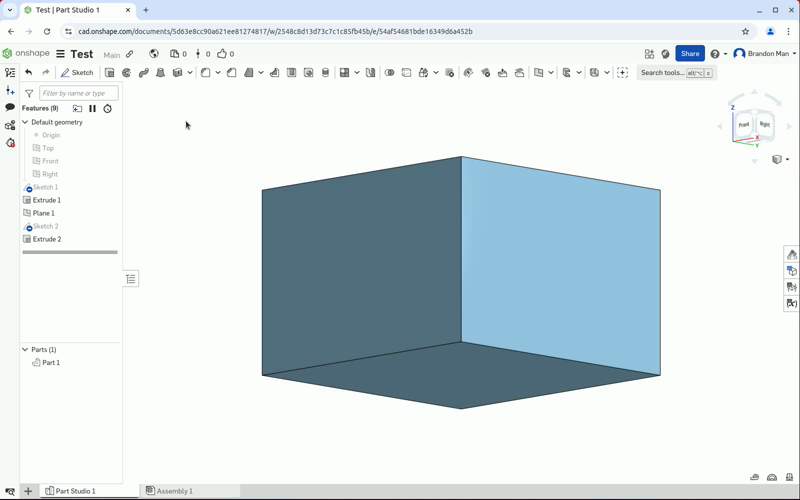
key(down, 3)
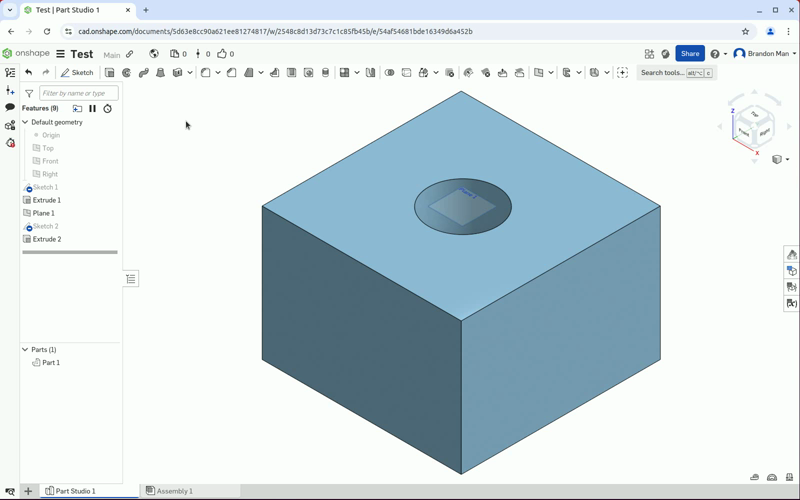
mouse_move(73, 189)
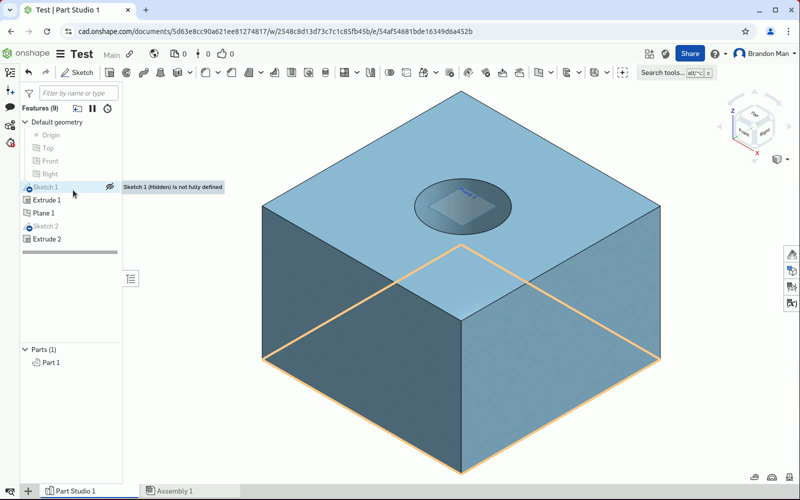
click(73, 189)